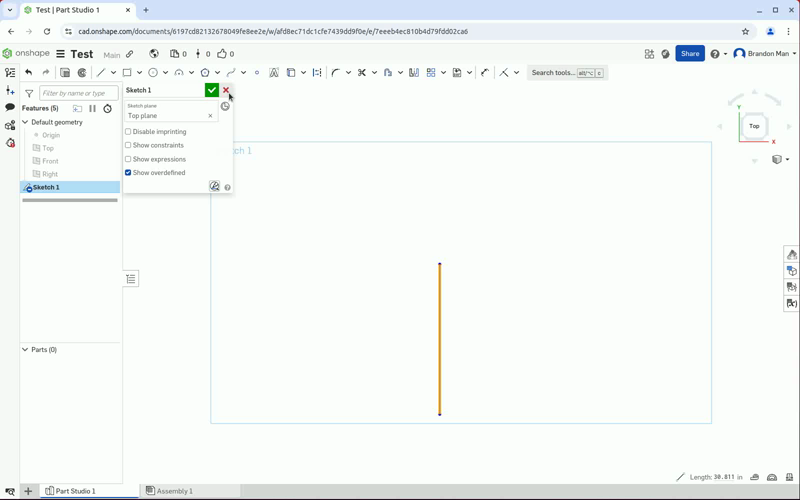
key(shift+h)
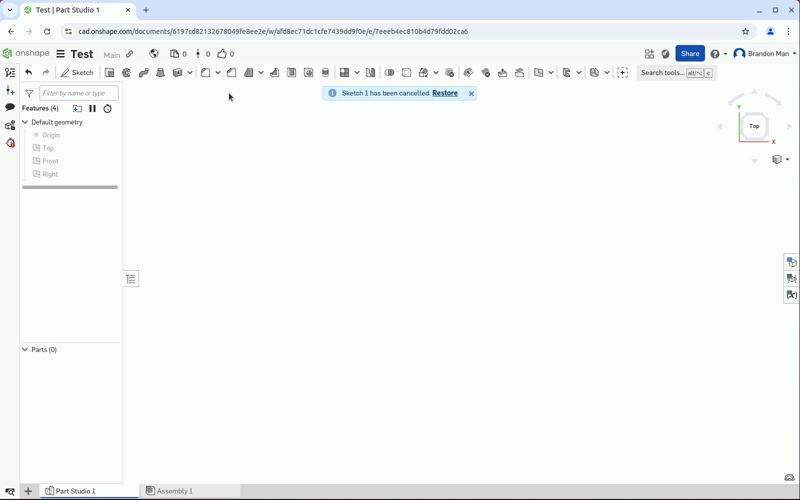
mouse_move(73, 352)
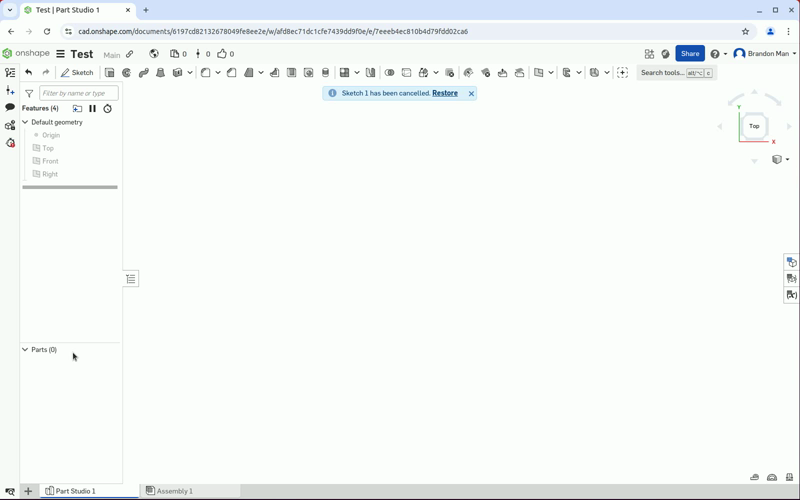
key(y)
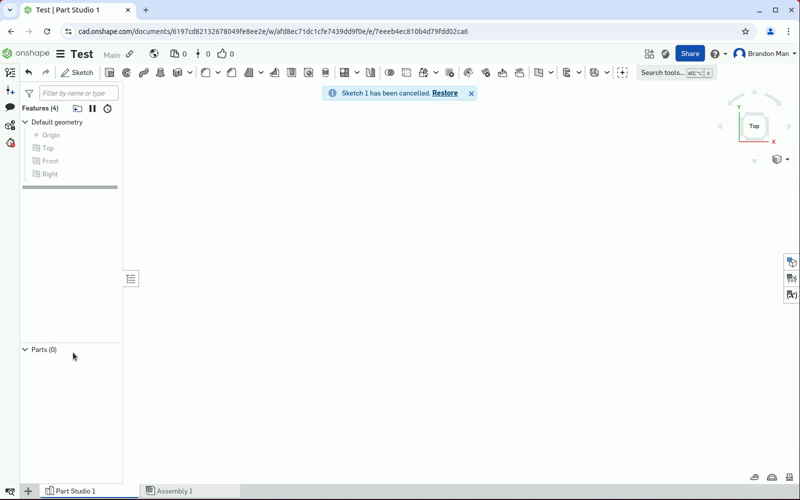
key(shift+p)
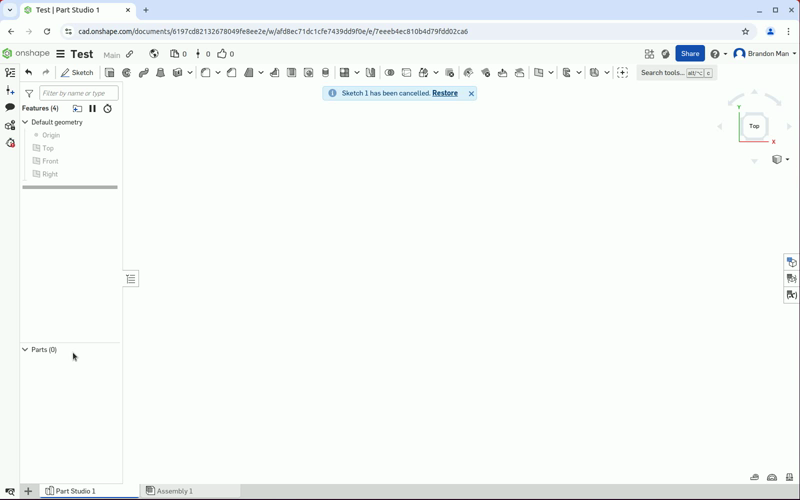
key(space)
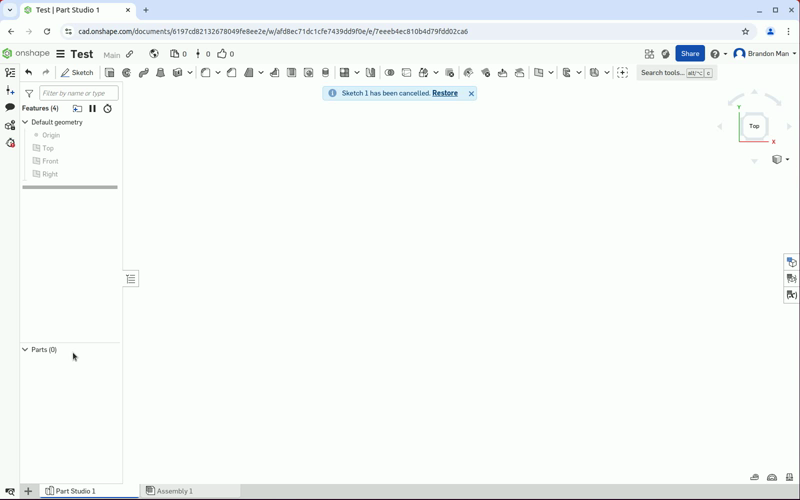
key_down(shift)
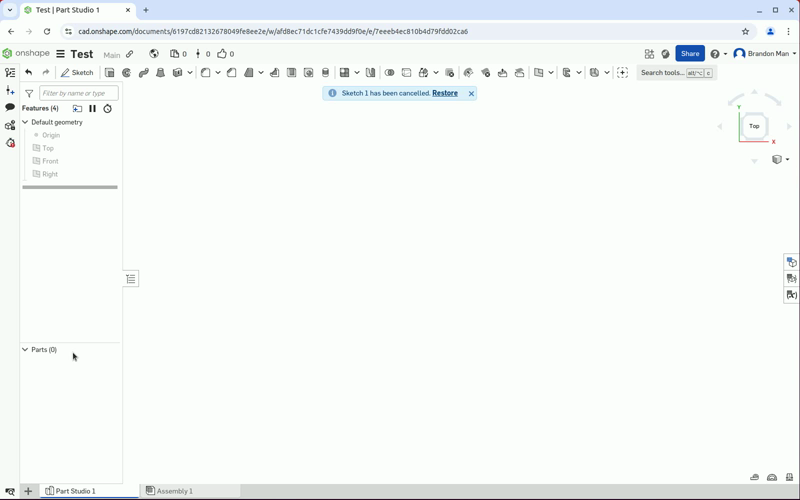
key(up)
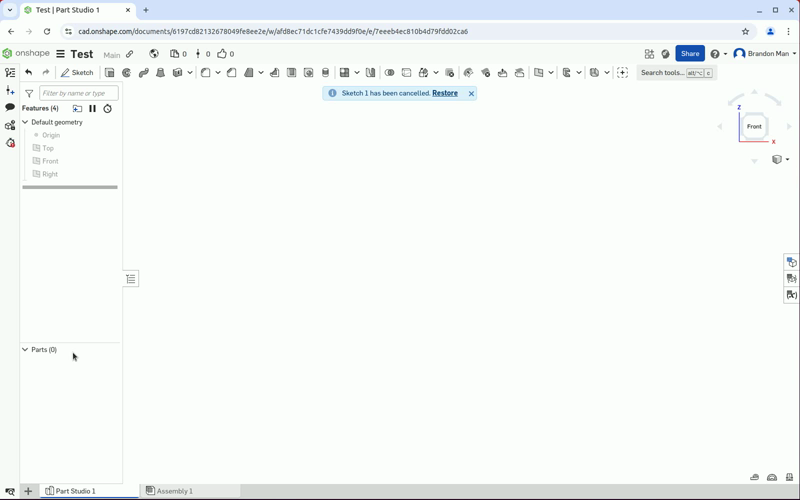
key_up(shift)
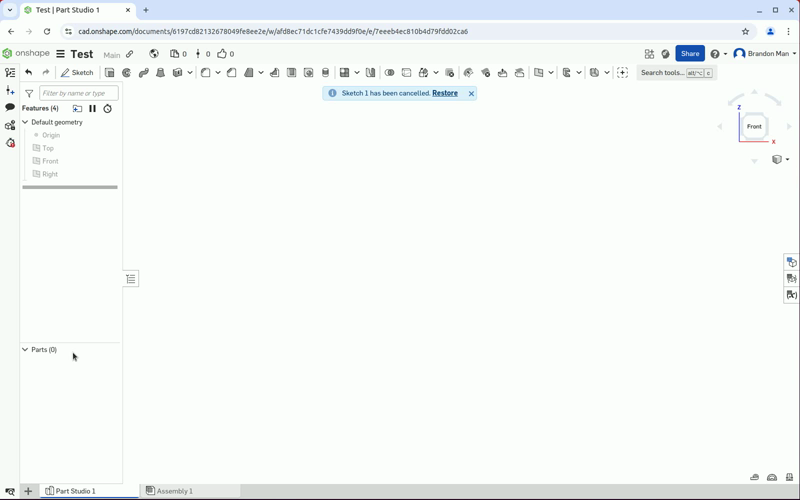
mouse_move(73, 352)
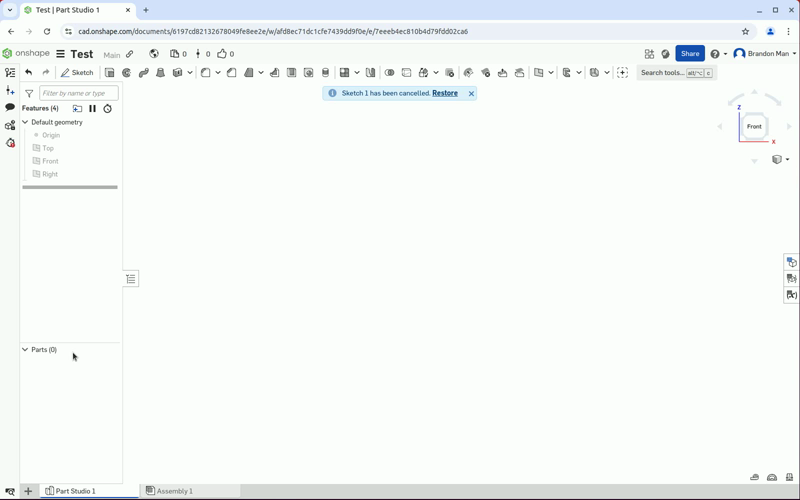
key(shift+y)
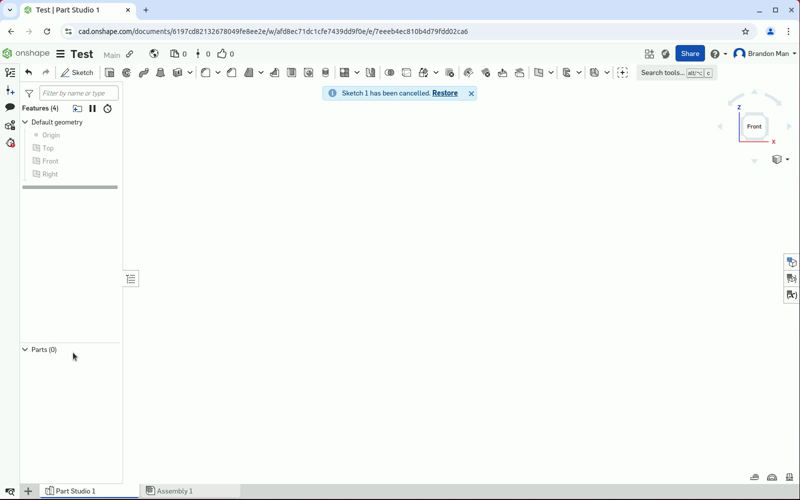
key(shift+s)
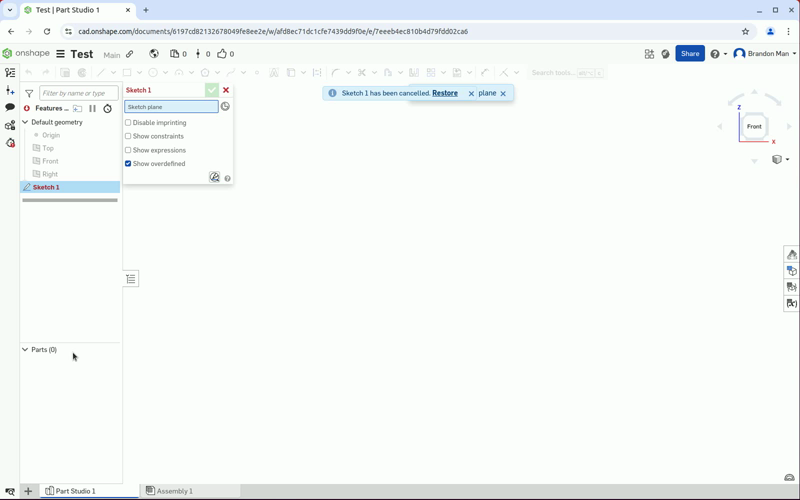
mouse_move(73, 163)
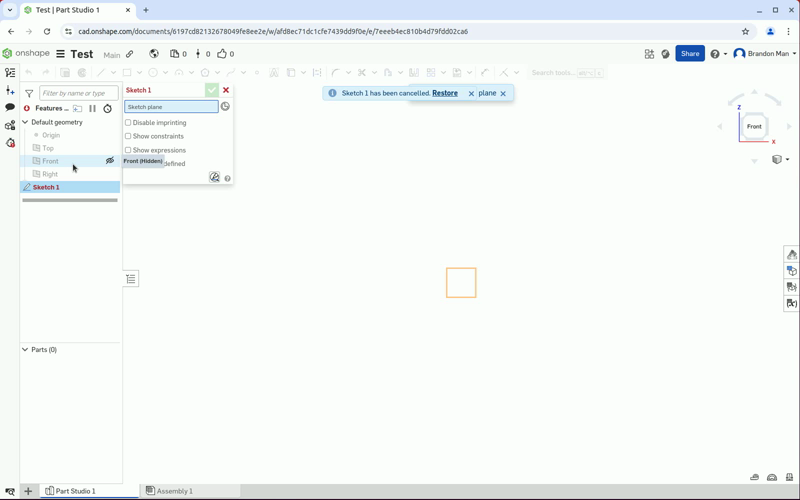
click(73, 163)
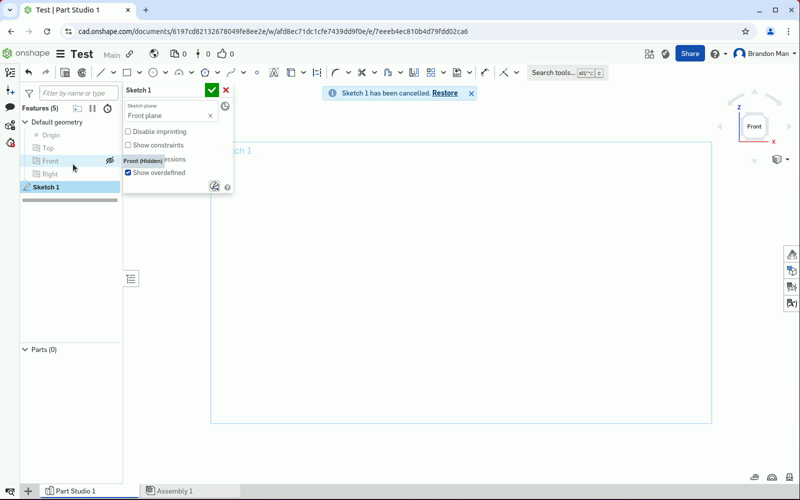
mouse_move(73, 352)
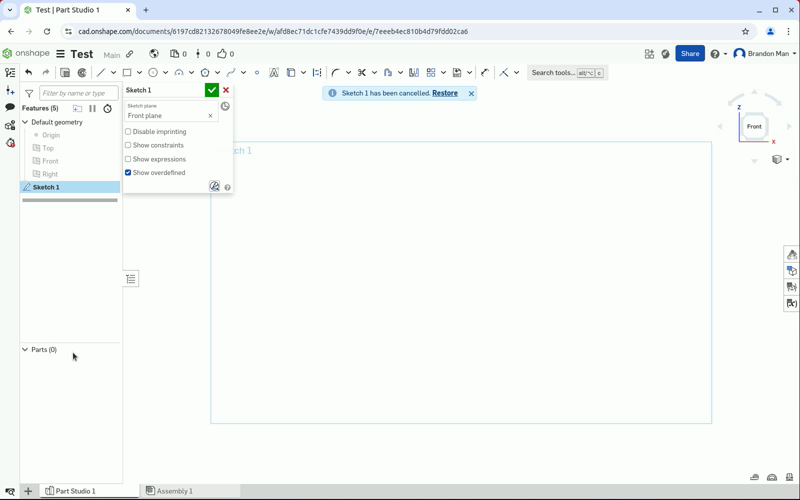
key(y)
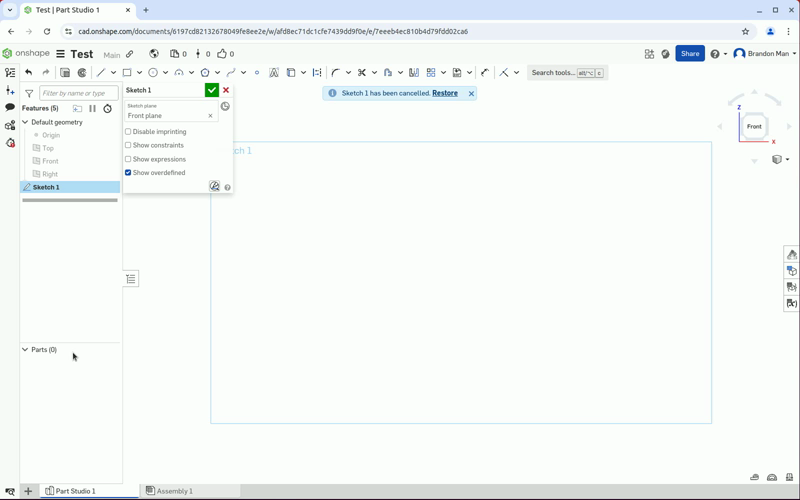
key(c)
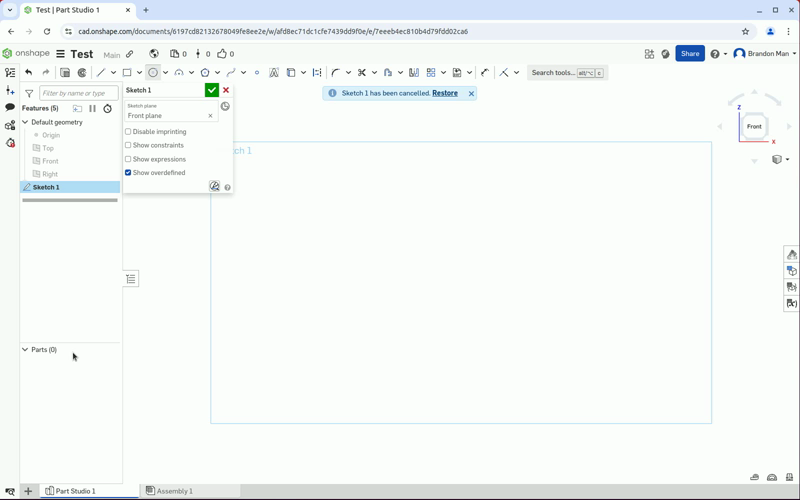
key_down(shift)
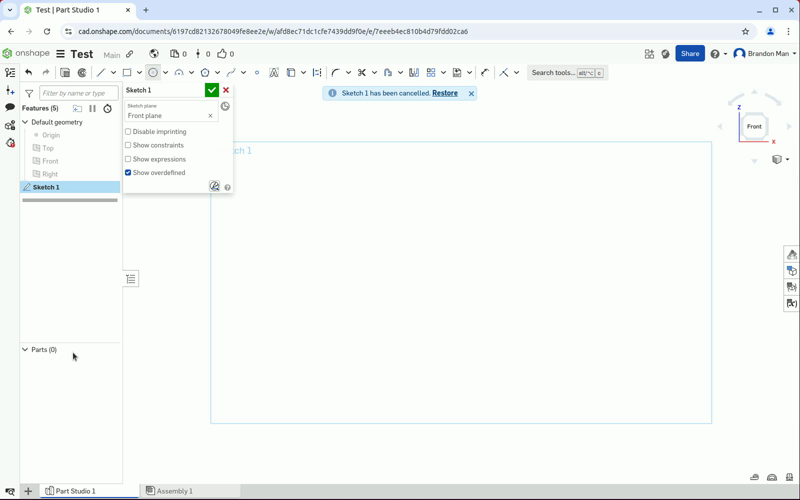
mouse_move(460, 282)
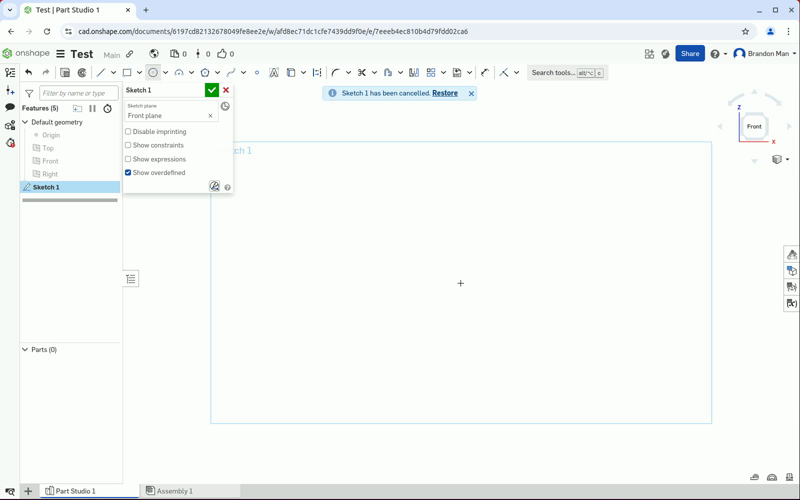
click(460, 282)
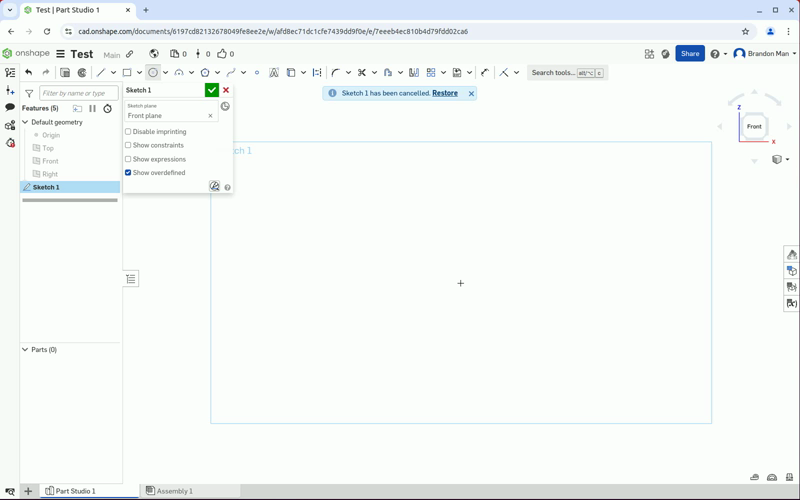
key_up(shift)
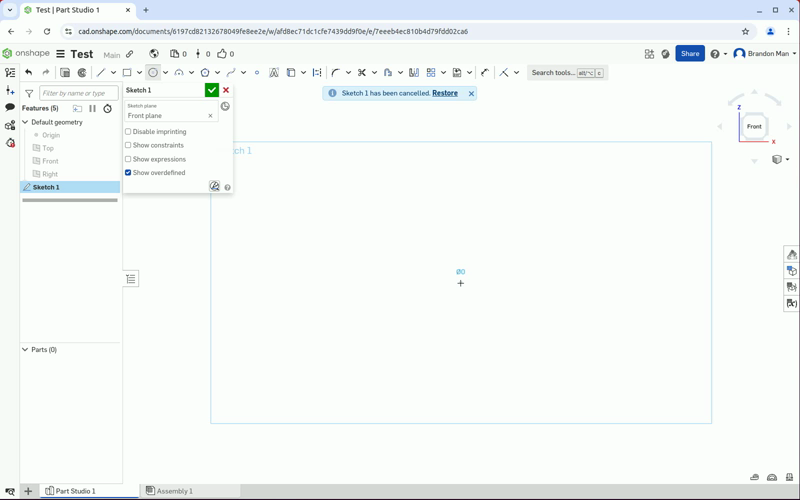
mouse_move(504, 282)
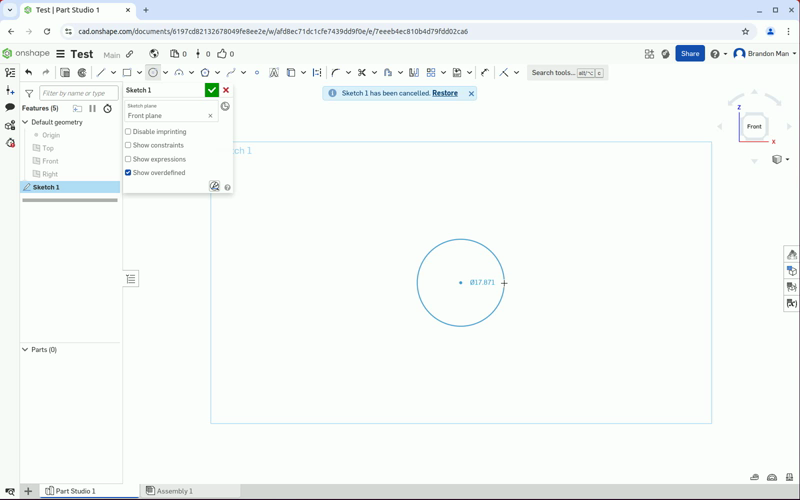
click(504, 282)
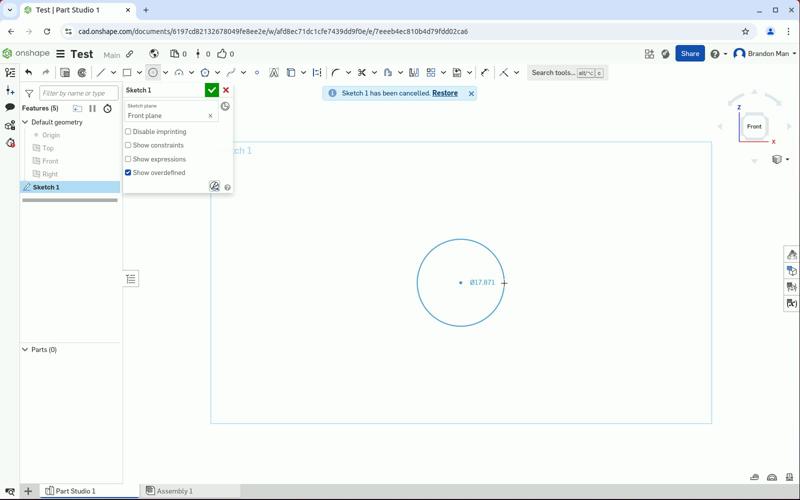
key(esc)
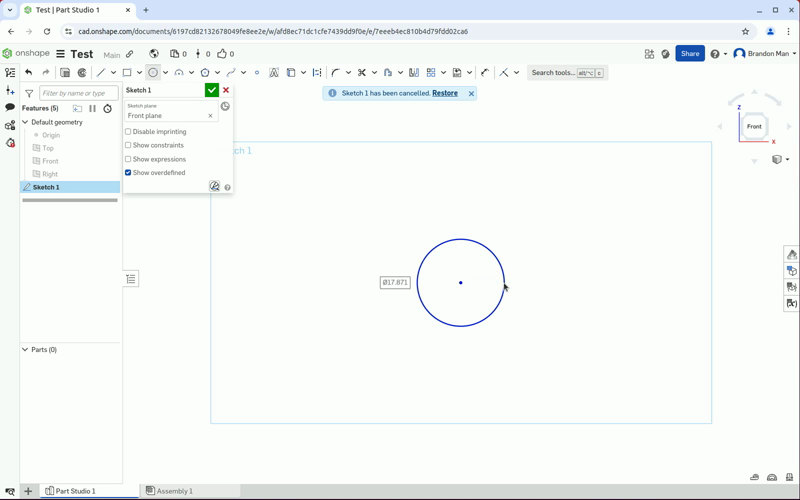
mouse_move(499, 280)
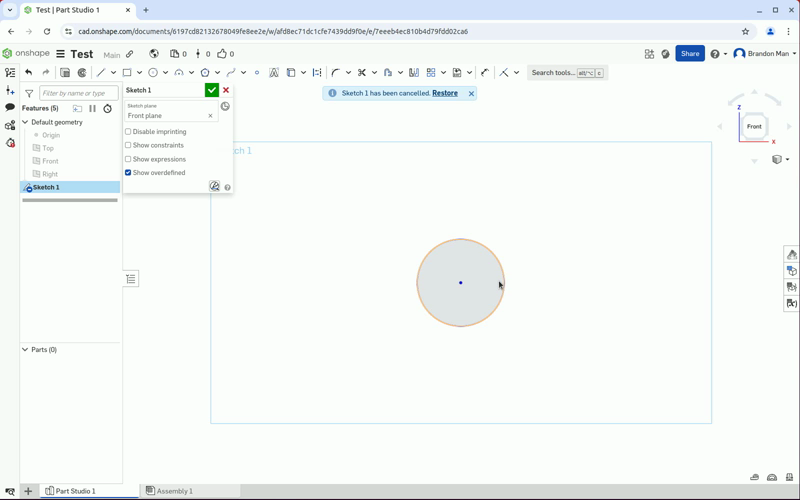
click(499, 280)
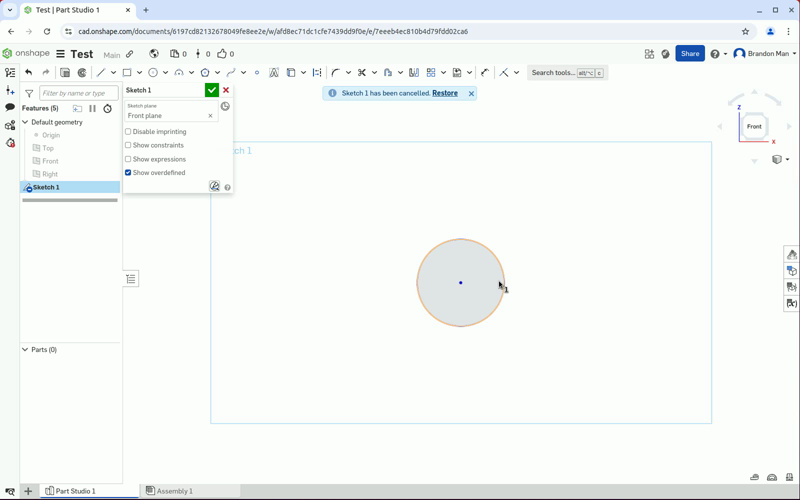
mouse_move(73, 352)
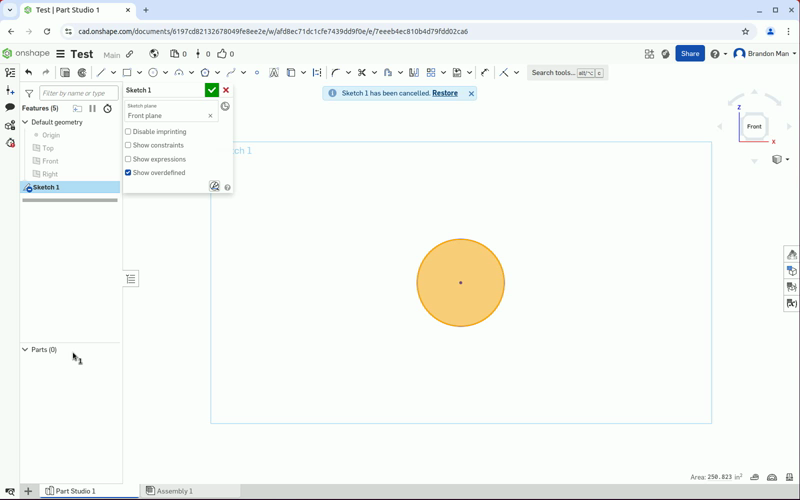
key(shift+y)
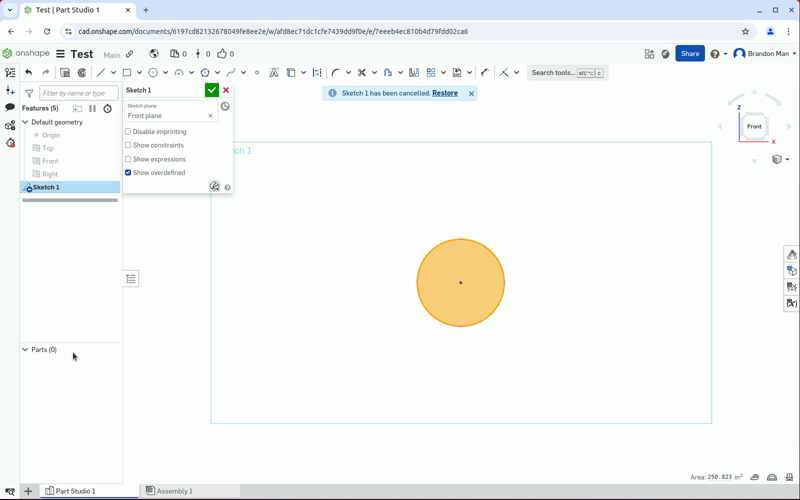
key(shift+e)
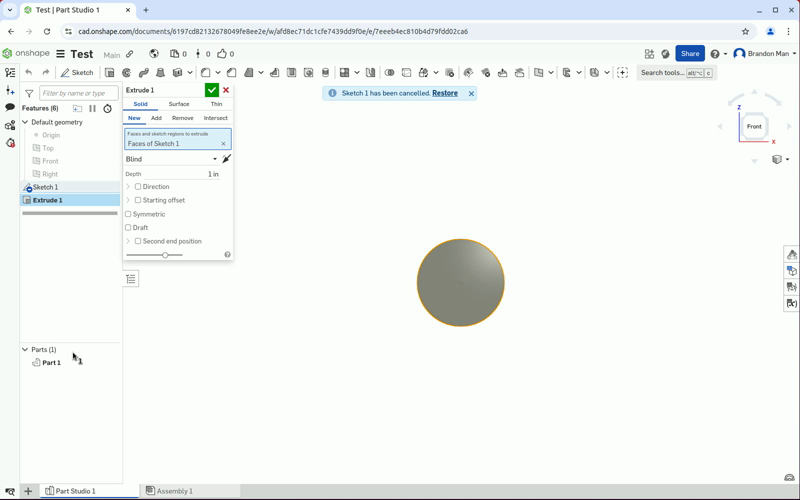
mouse_move(143, 106)
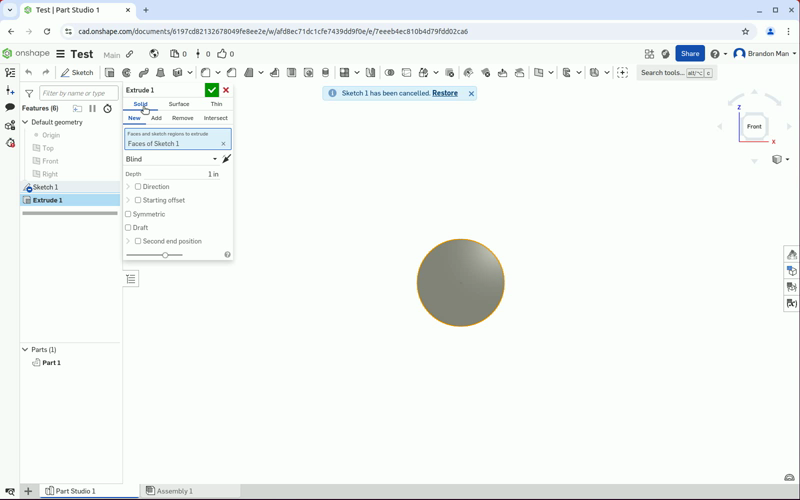
click(143, 106)
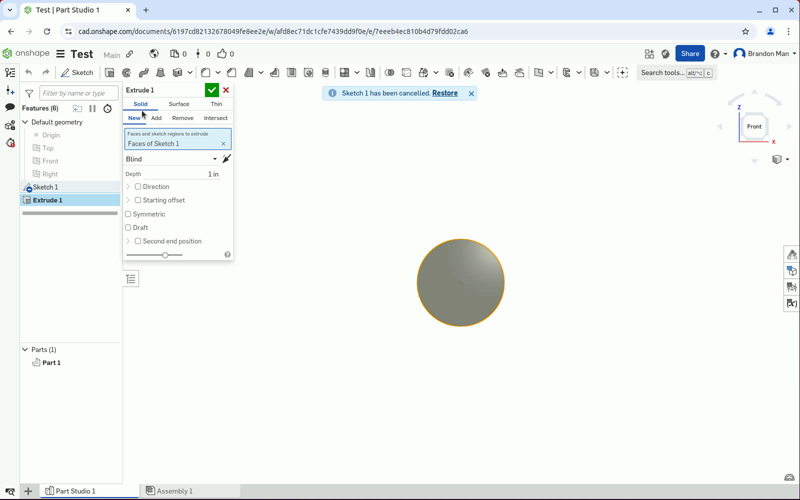
mouse_move(137, 120)
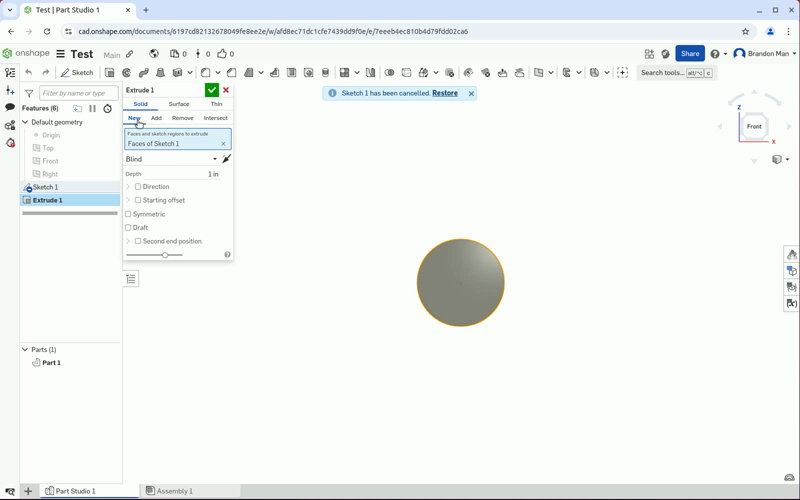
click(137, 120)
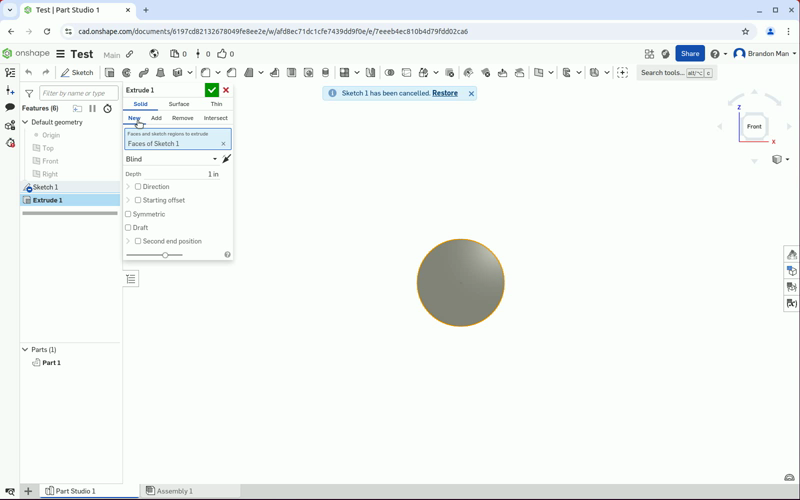
key(tab, 4)
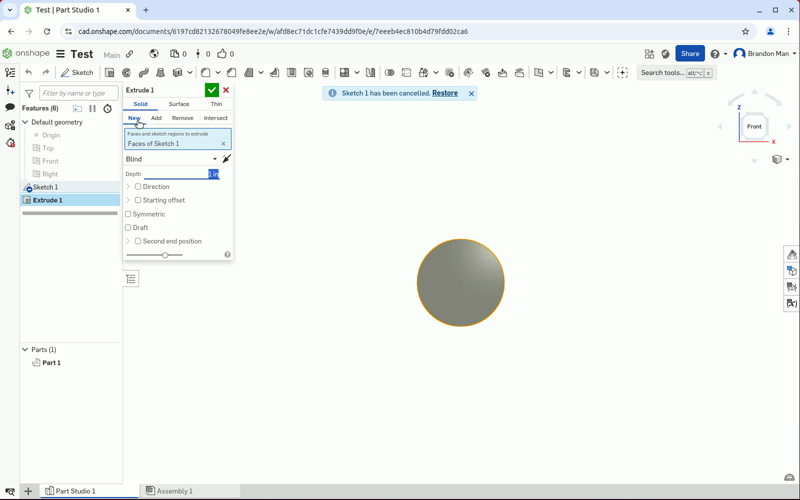
text(11.073)
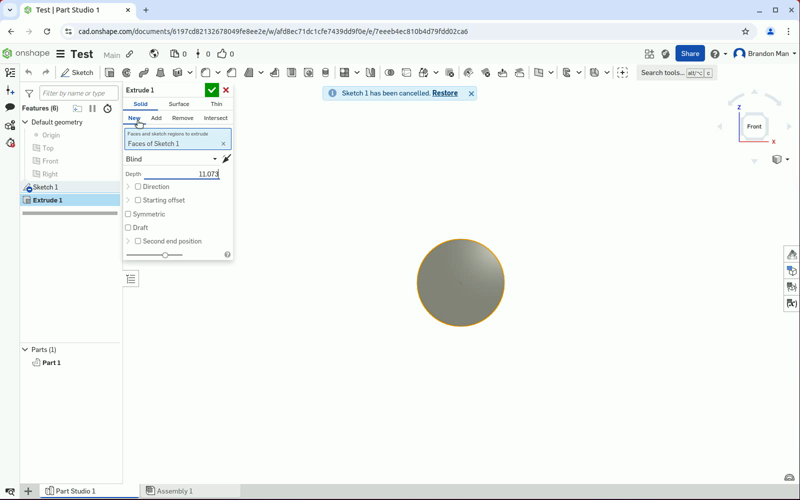
key(enter)
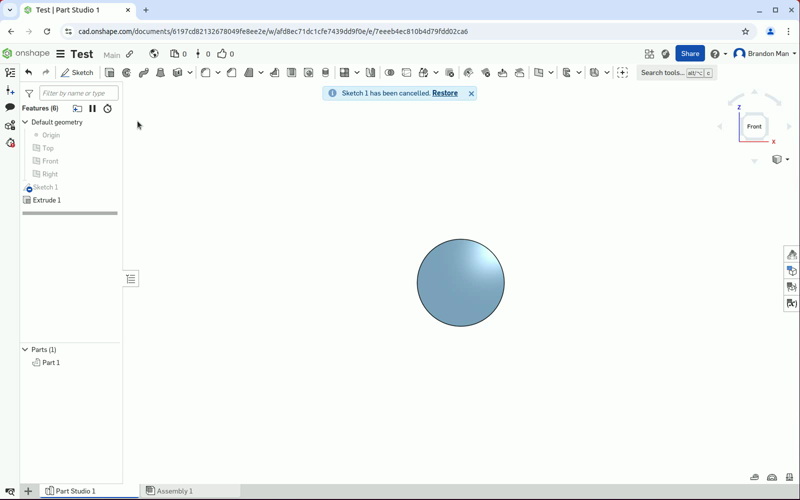
key(shift+h)
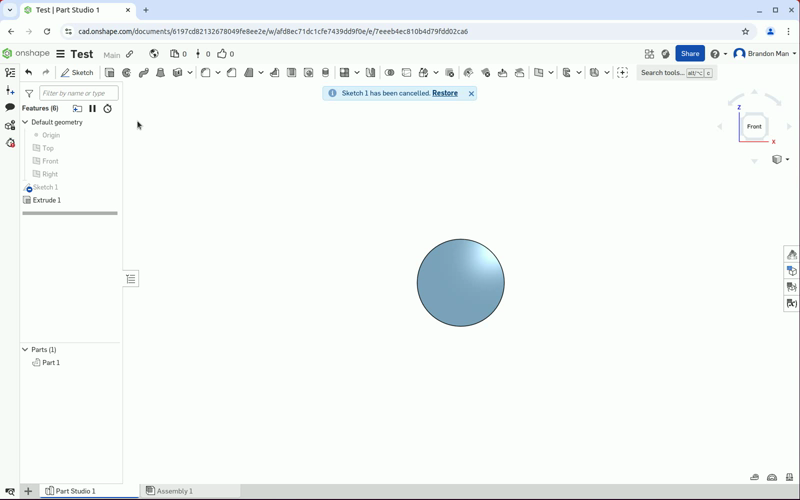
key(shift+h)
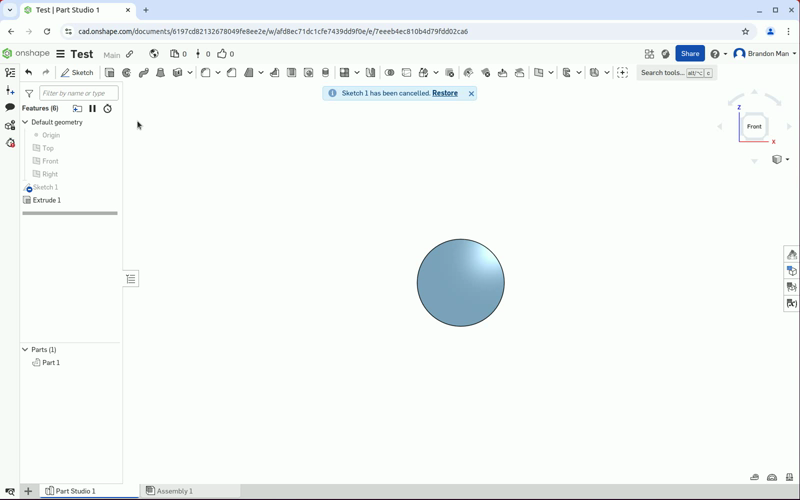
mouse_move(73, 189)
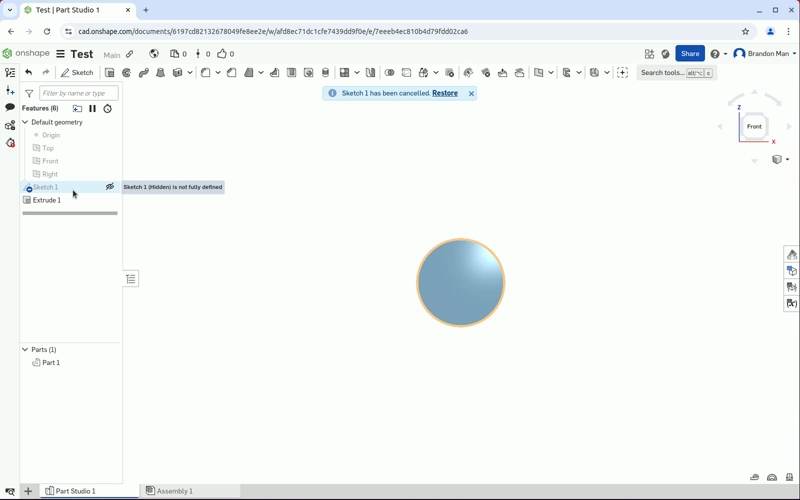
click(73, 189)
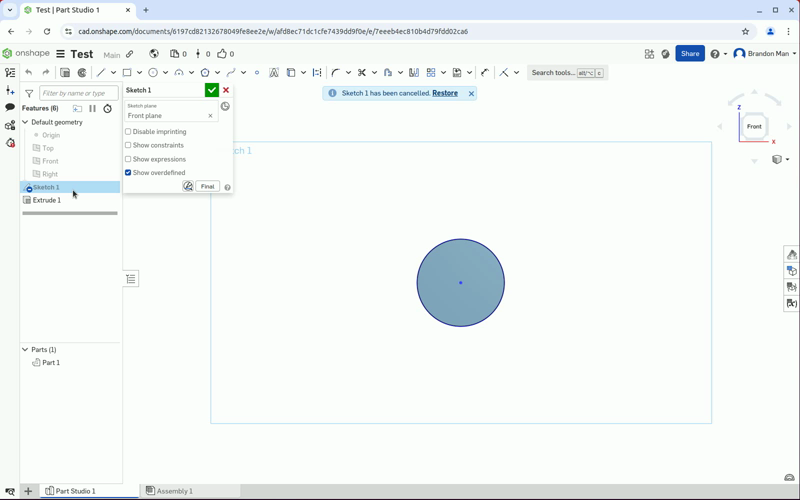
mouse_move(229, 92)
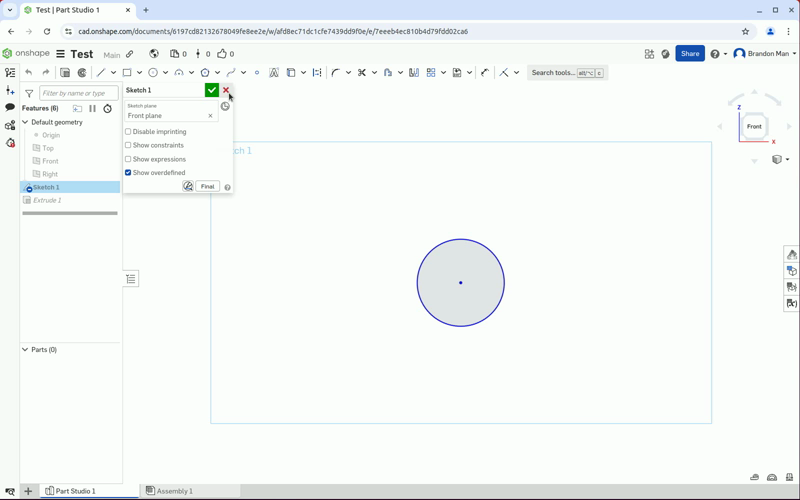
click(229, 92)
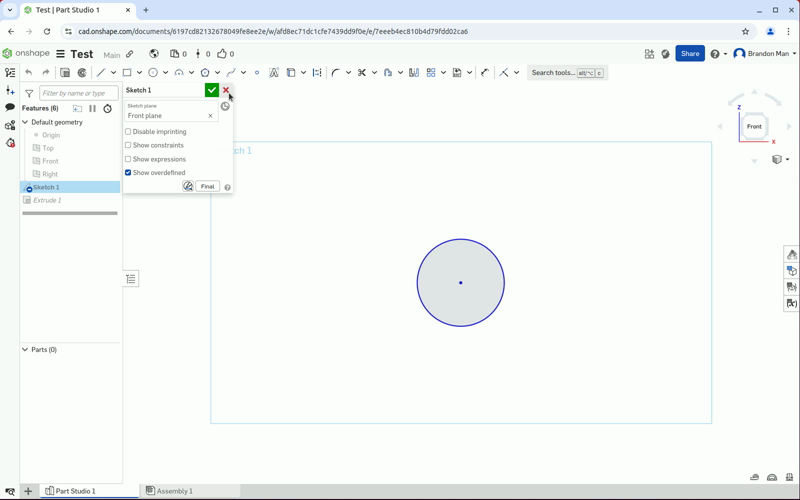
key(shift+s)
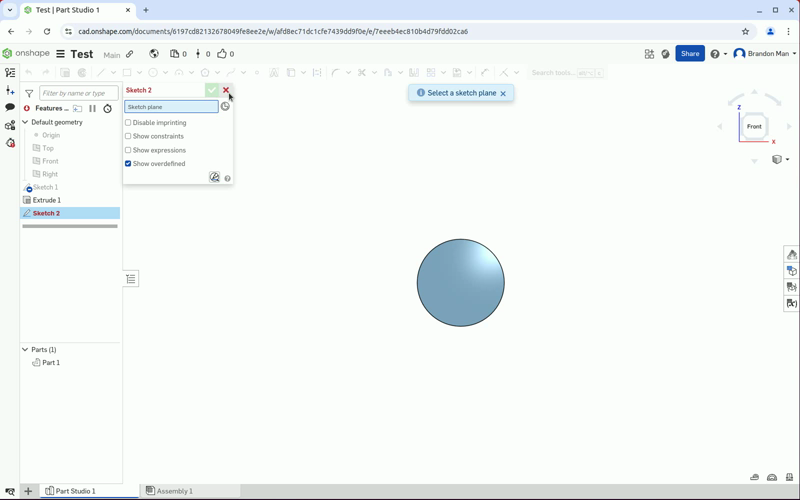
mouse_move(73, 163)
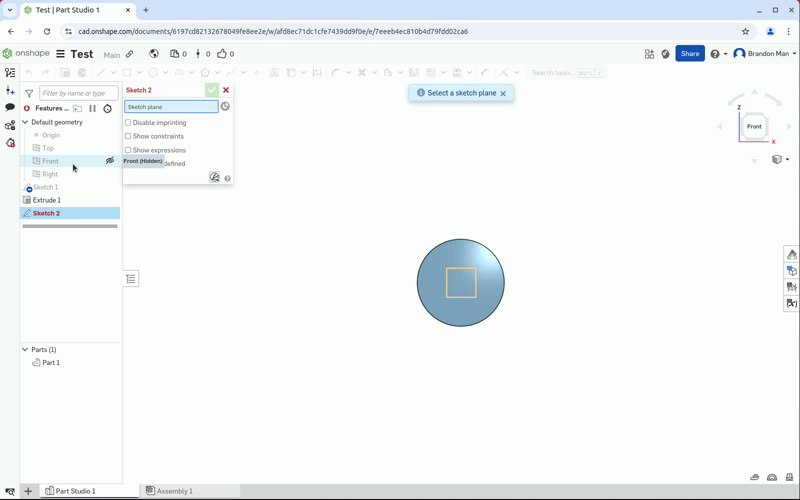
click(73, 163)
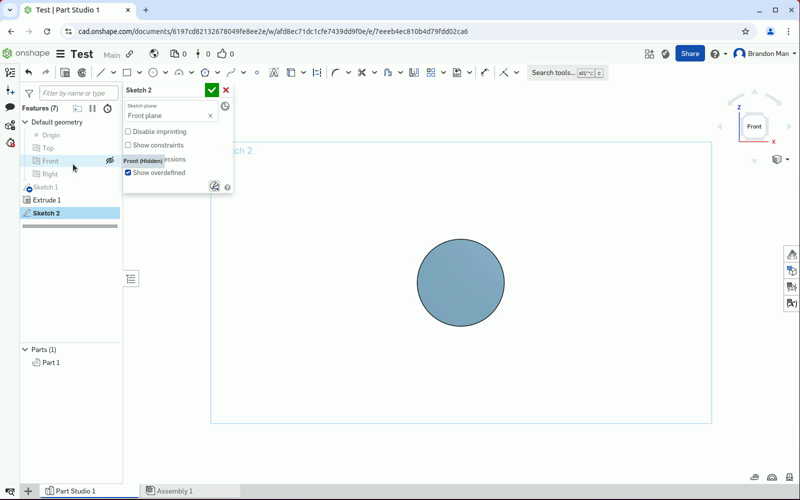
mouse_move(73, 352)
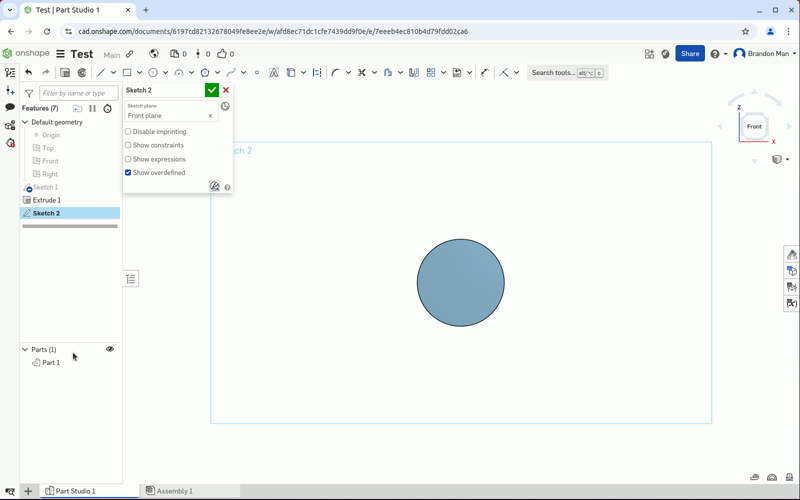
key(y)
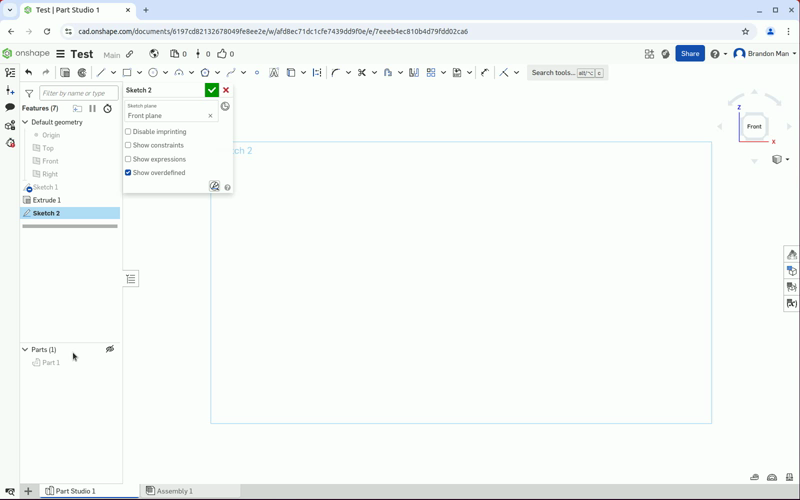
key(l)
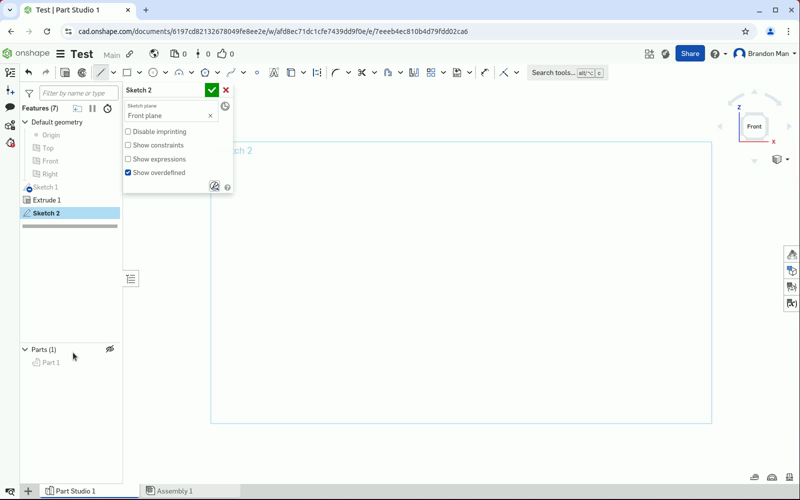
key_down(shift)
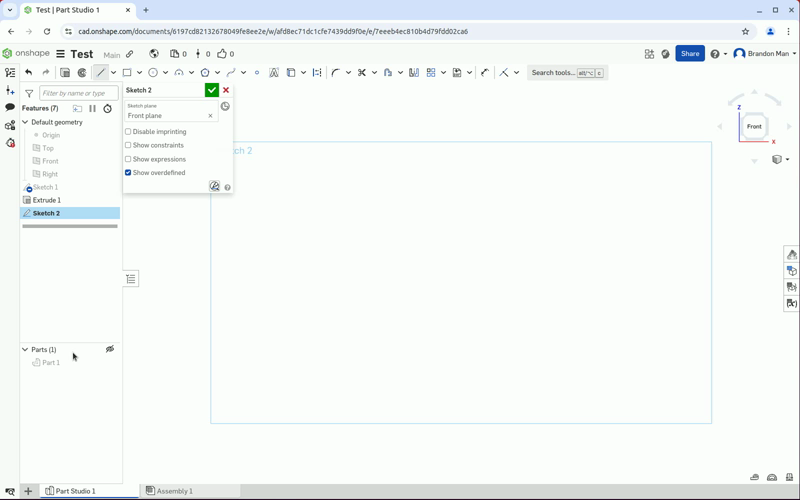
mouse_move(371, 211)
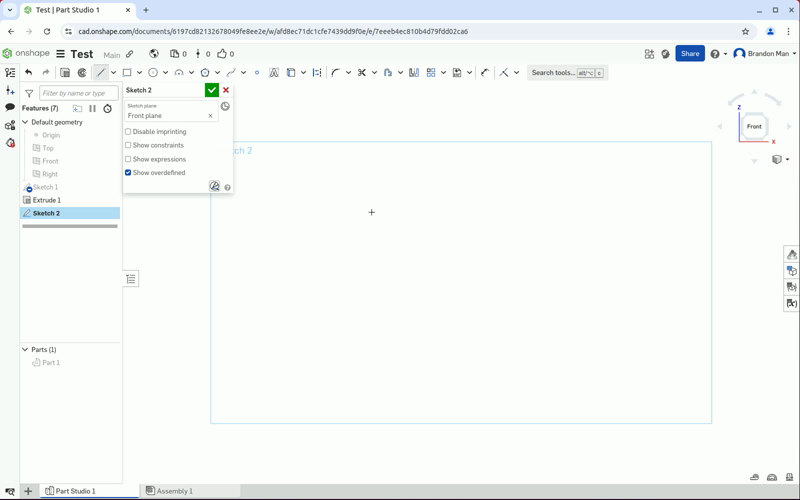
click(371, 211)
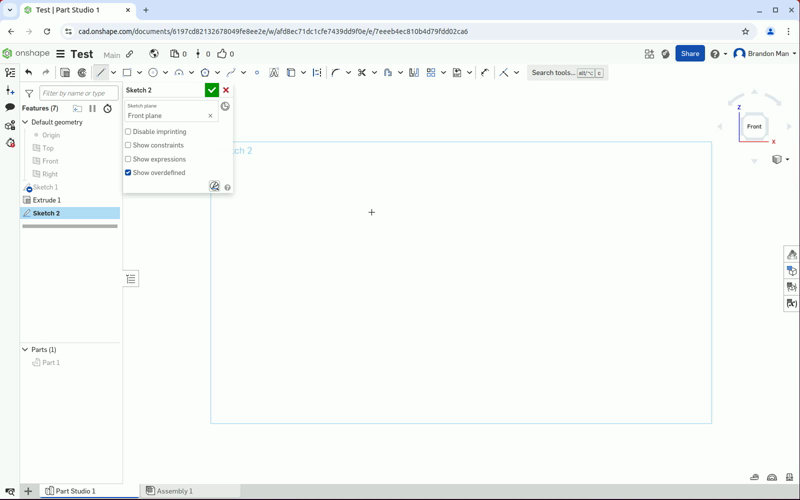
key_up(shift)
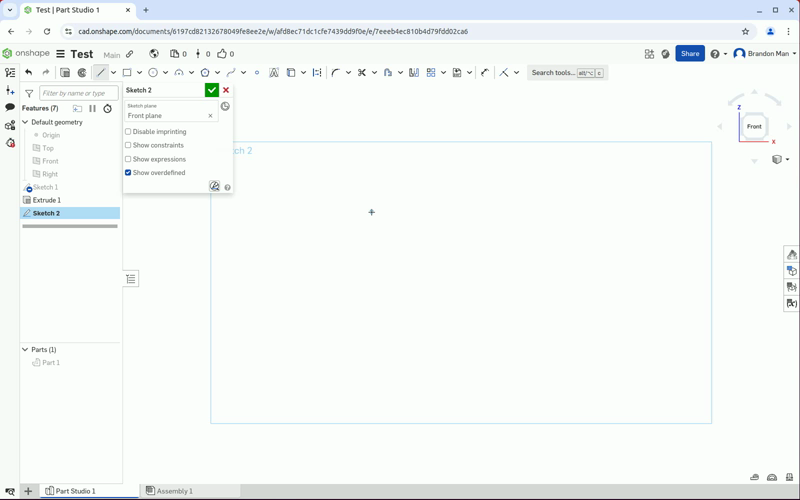
key_down(shift)
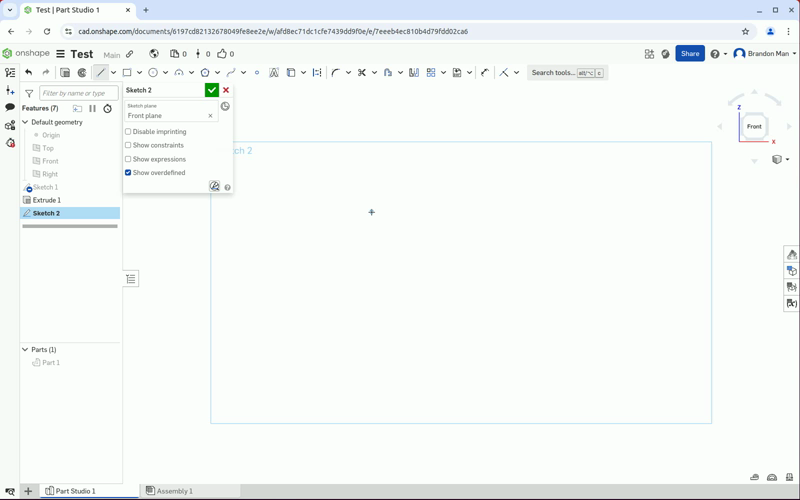
mouse_move(427, 258)
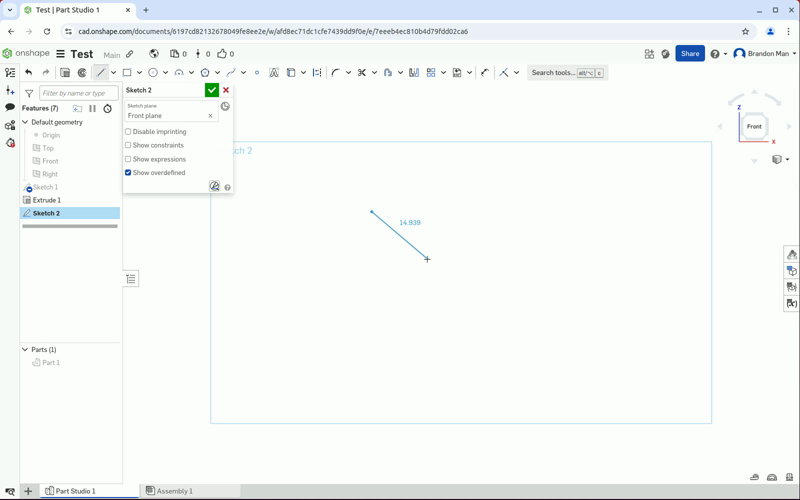
click(427, 258)
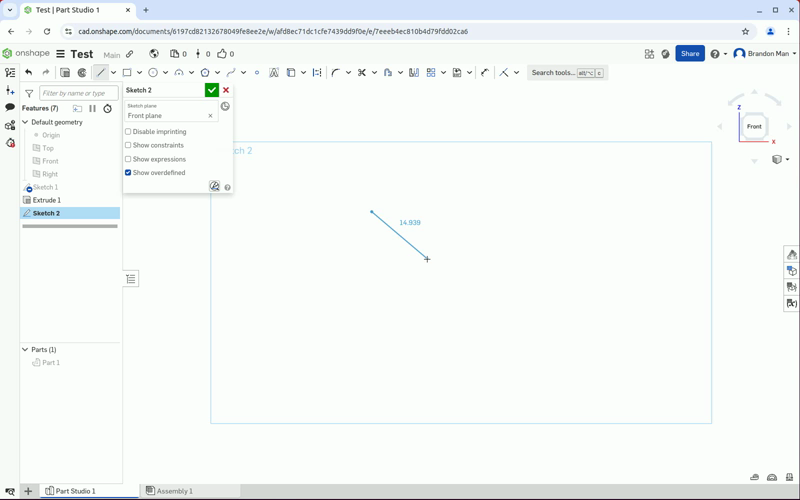
key_up(shift)
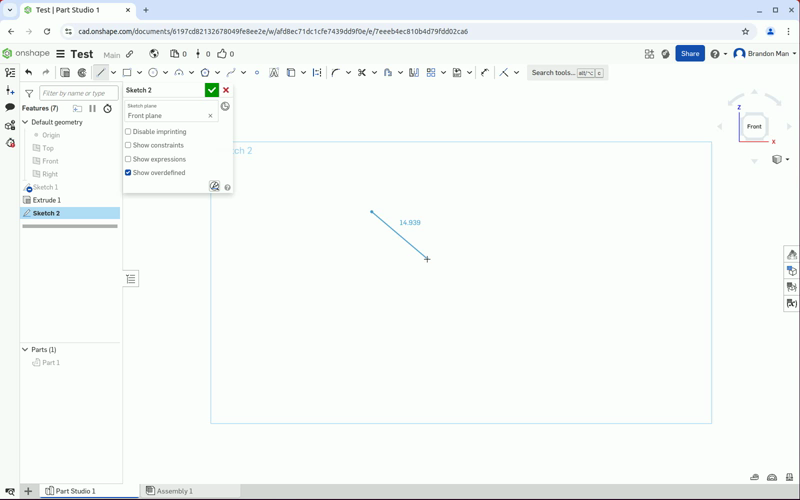
key_down(shift)
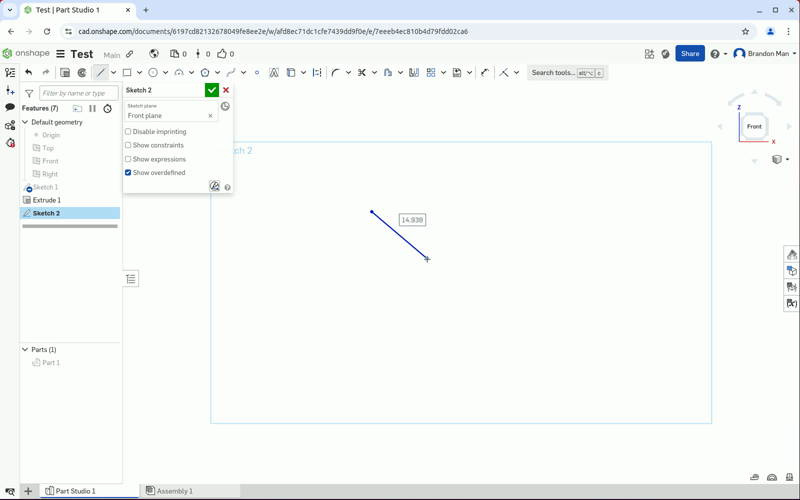
mouse_move(457, 258)
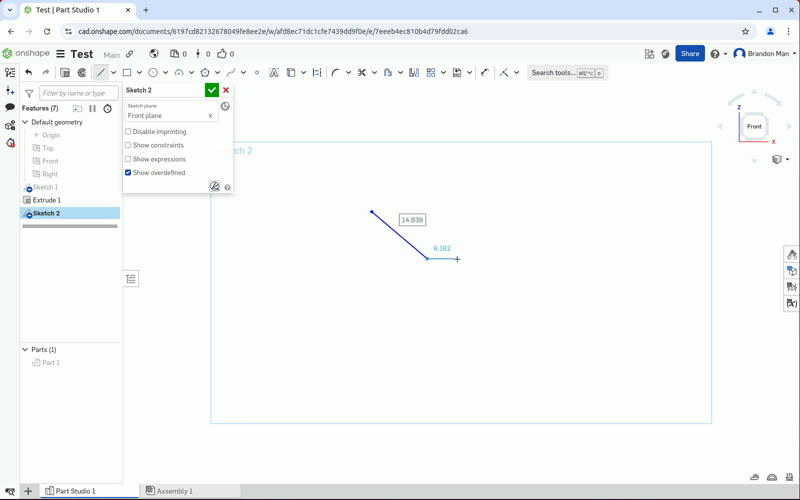
mouse_move(444, 246)
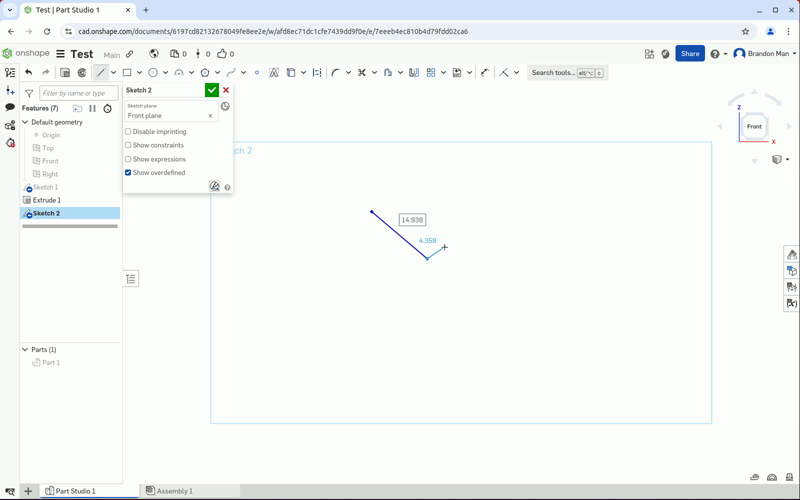
click(444, 246)
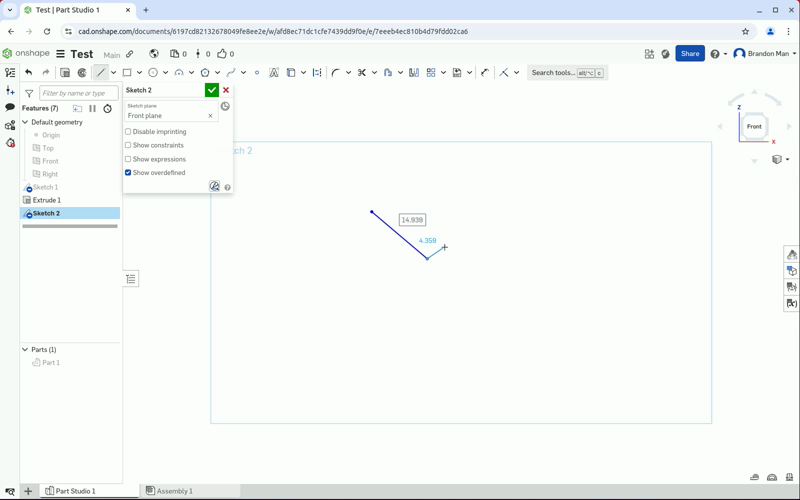
key_up(shift)
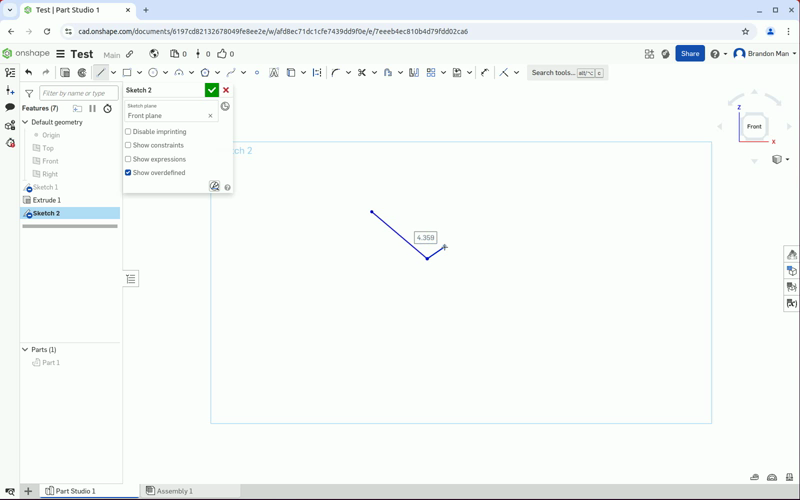
key_down(shift)
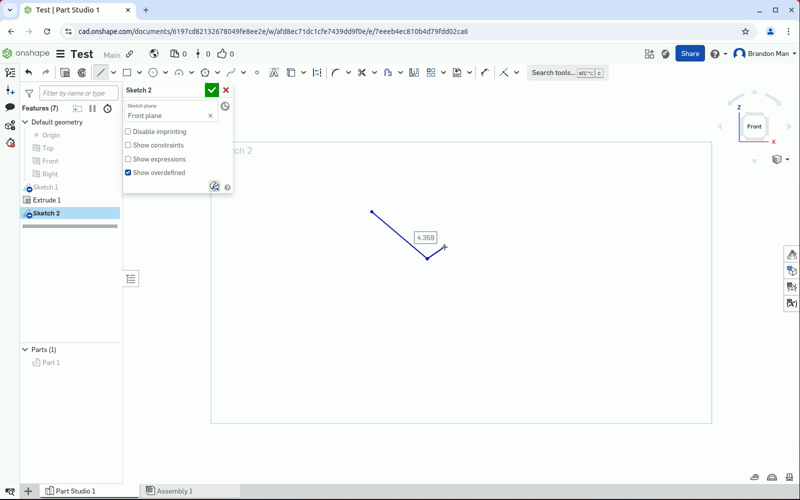
mouse_move(413, 176)
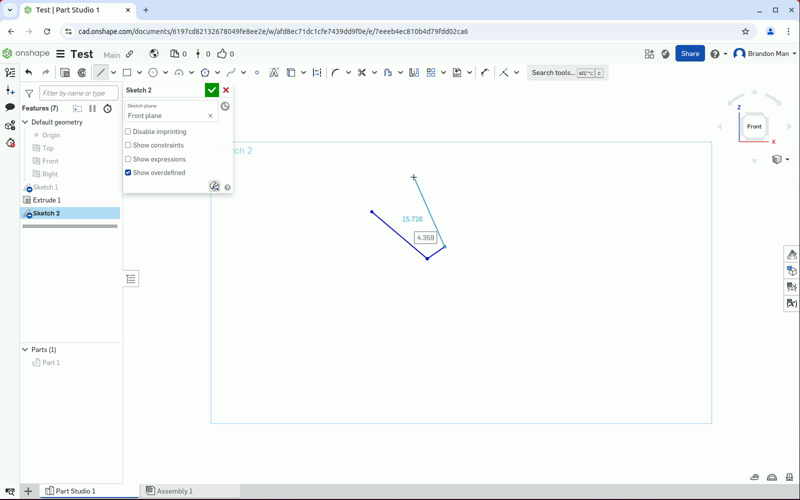
click(413, 176)
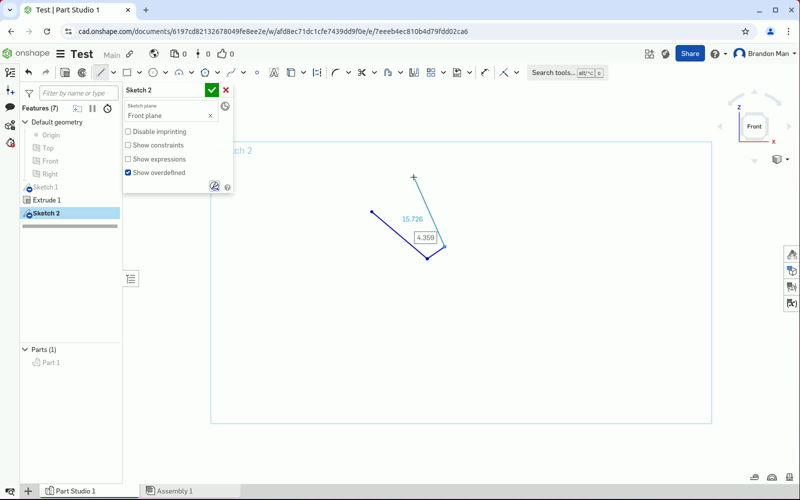
key_up(shift)
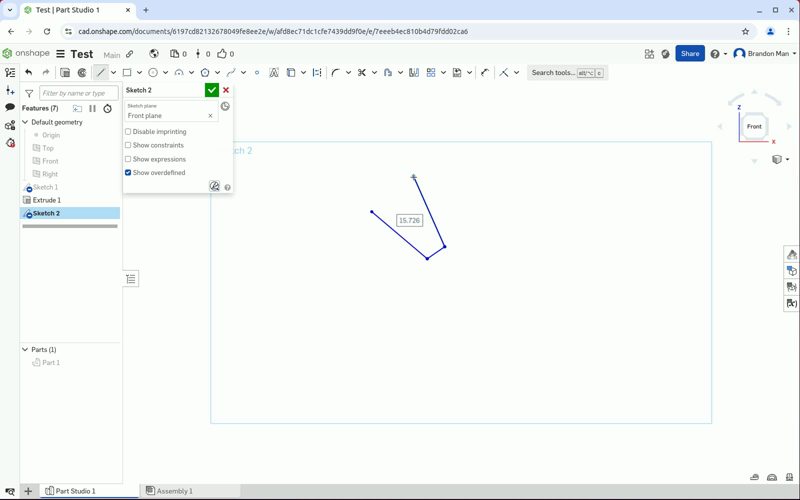
key_down(shift)
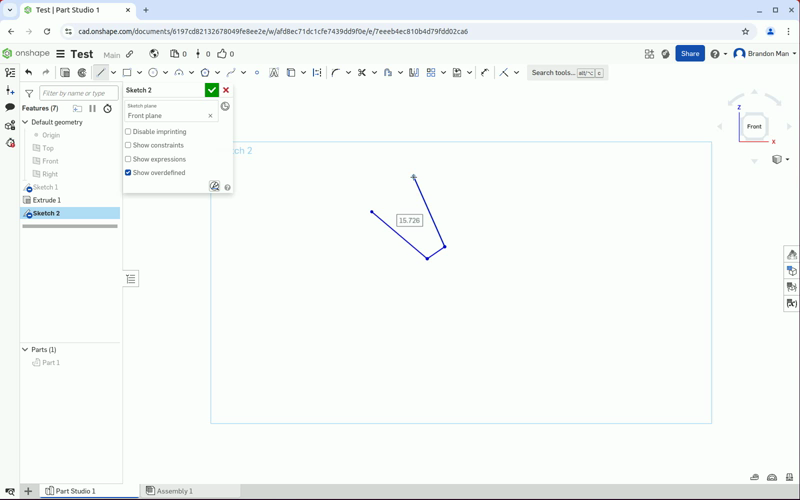
mouse_move(444, 176)
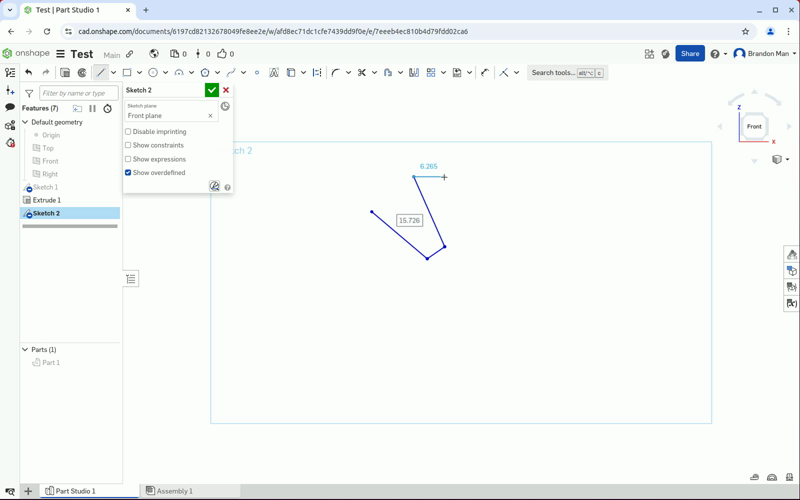
mouse_move(400, 171)
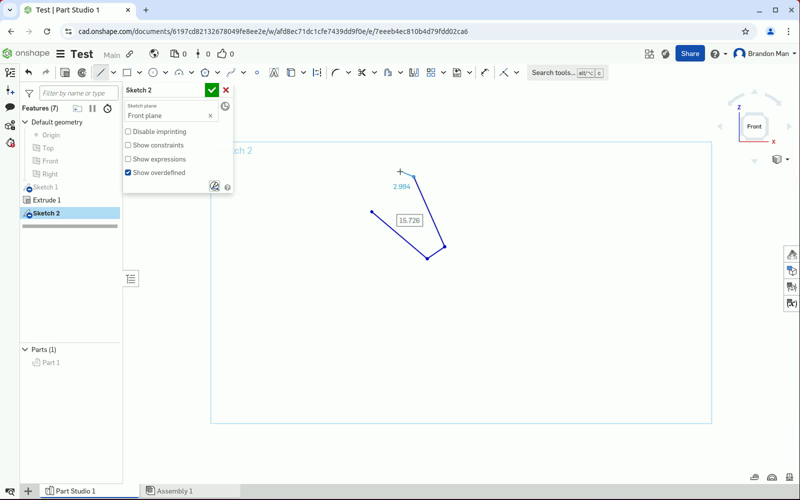
click(400, 171)
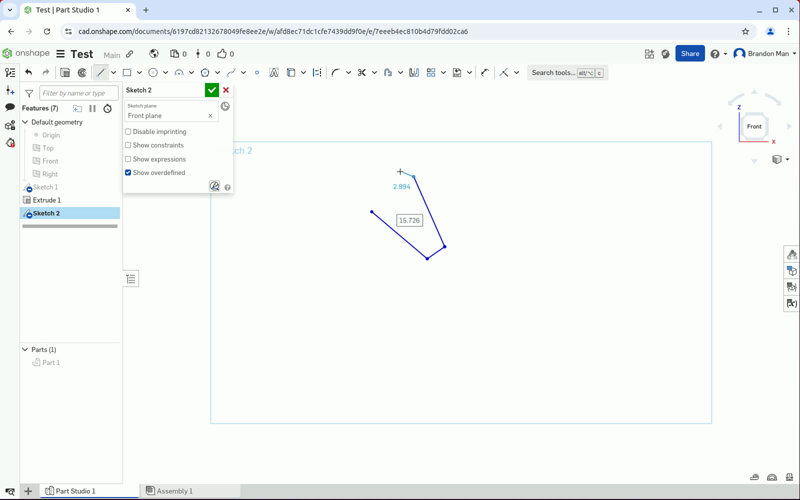
key_up(shift)
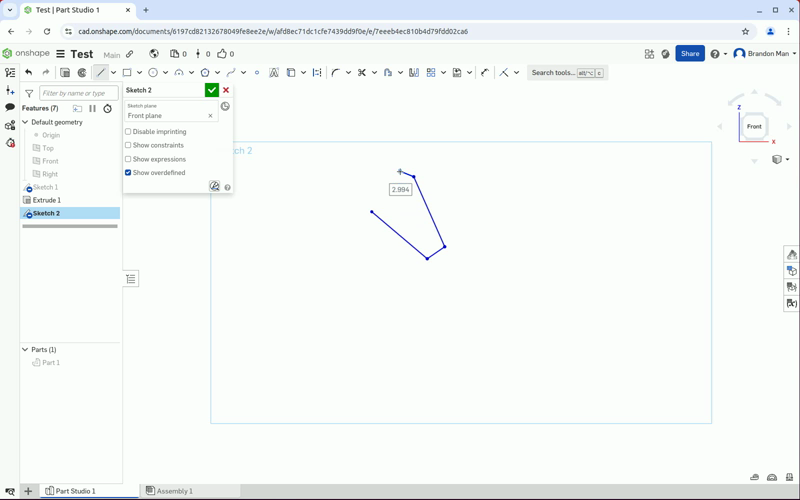
key_down(shift)
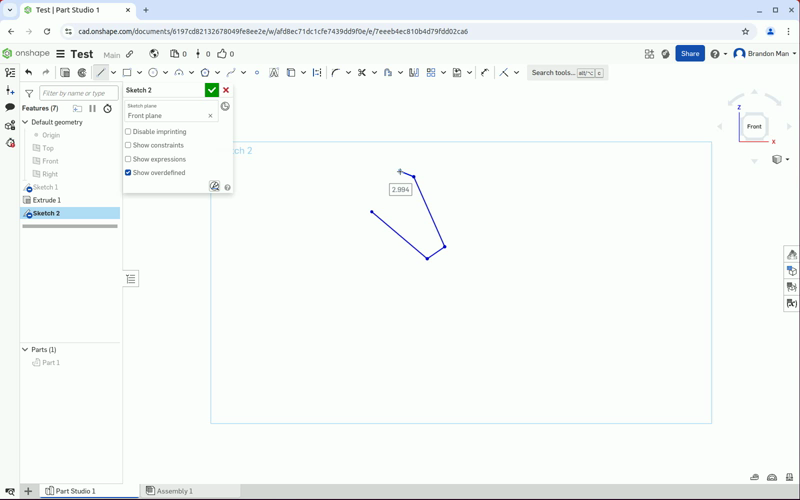
mouse_move(430, 171)
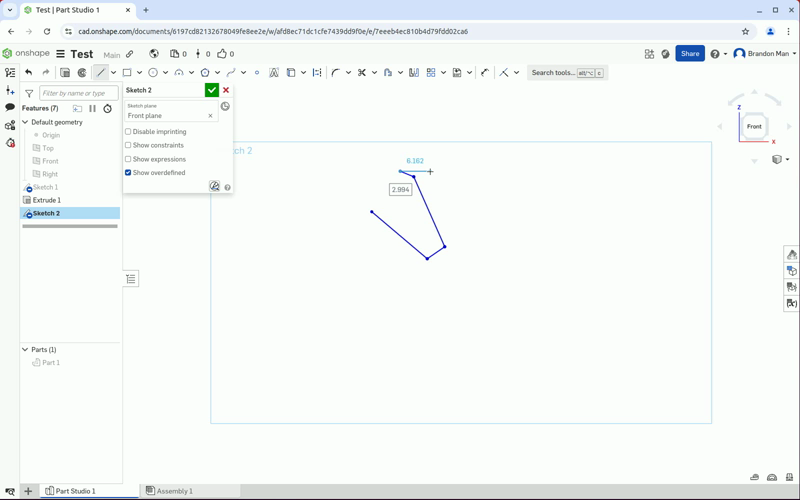
mouse_move(371, 191)
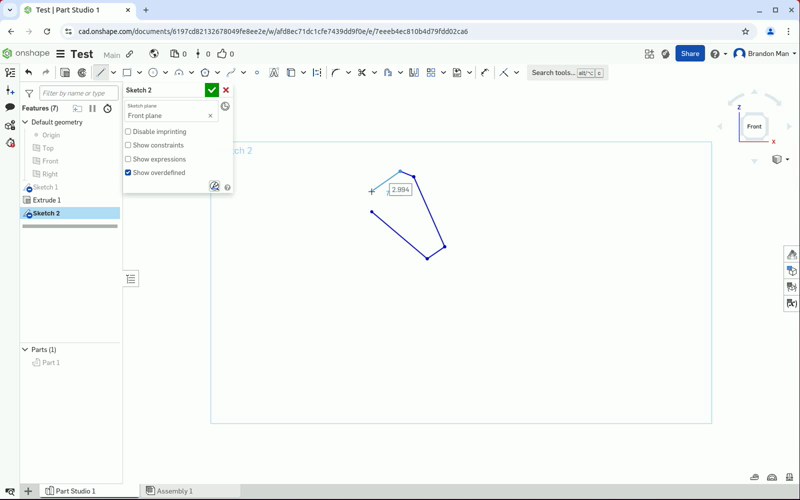
click(371, 191)
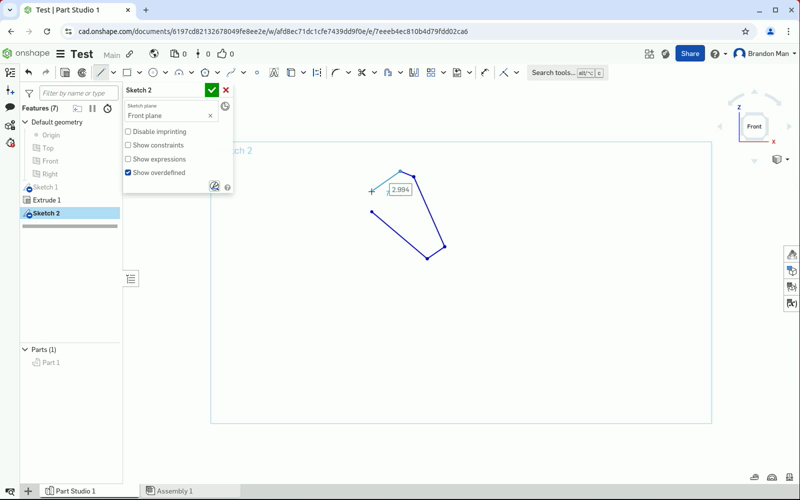
key_up(shift)
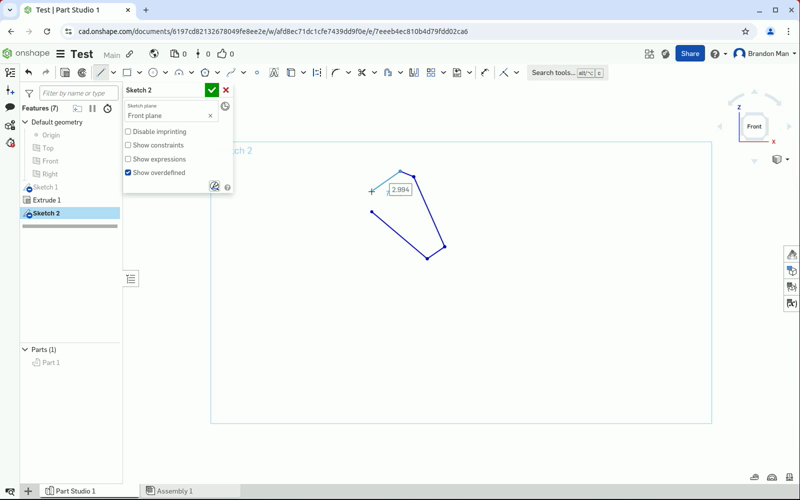
mouse_move(401, 191)
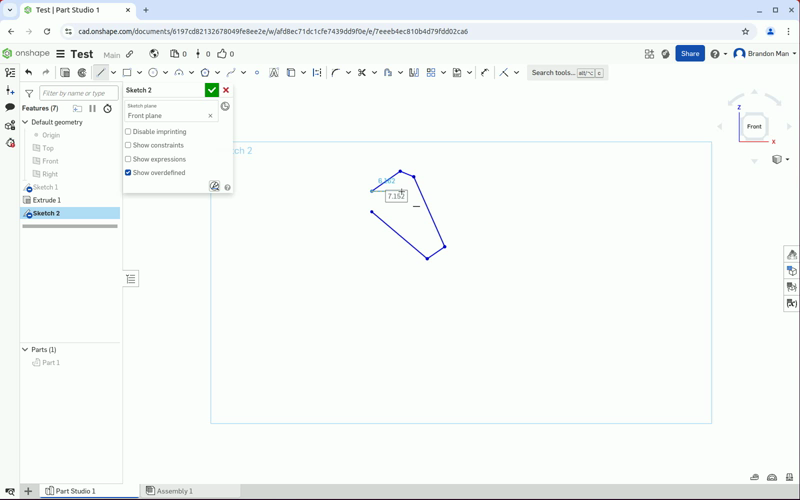
key_down(shift)
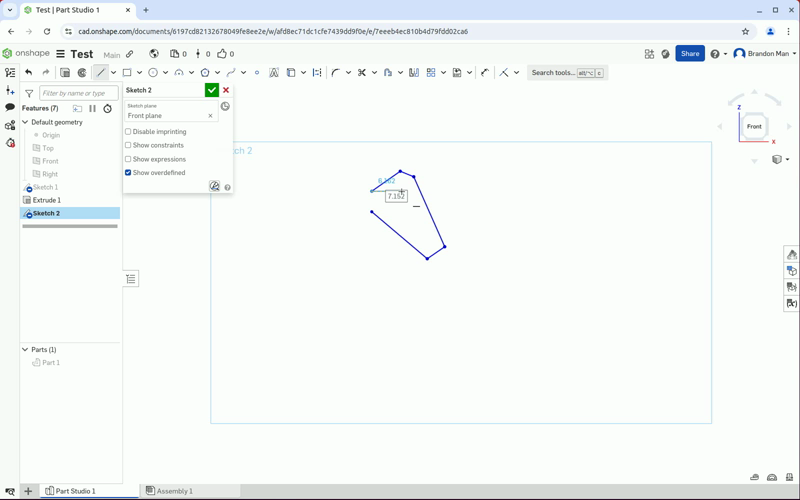
mouse_move(371, 211)
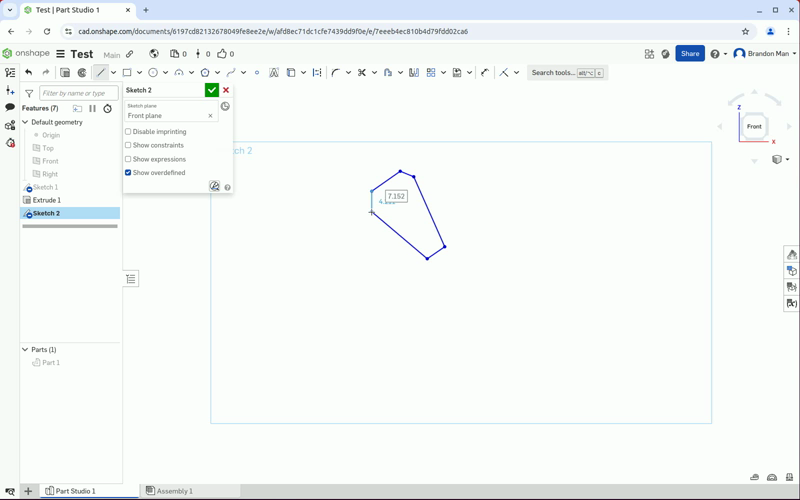
key_up(shift)
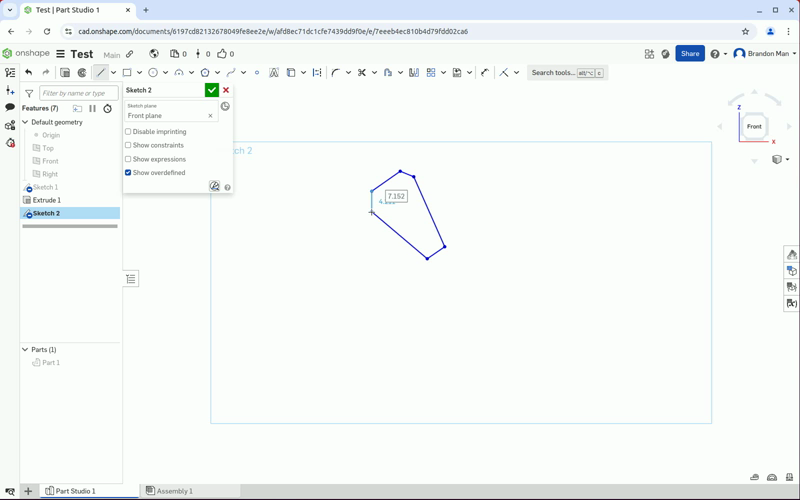
click(371, 211)
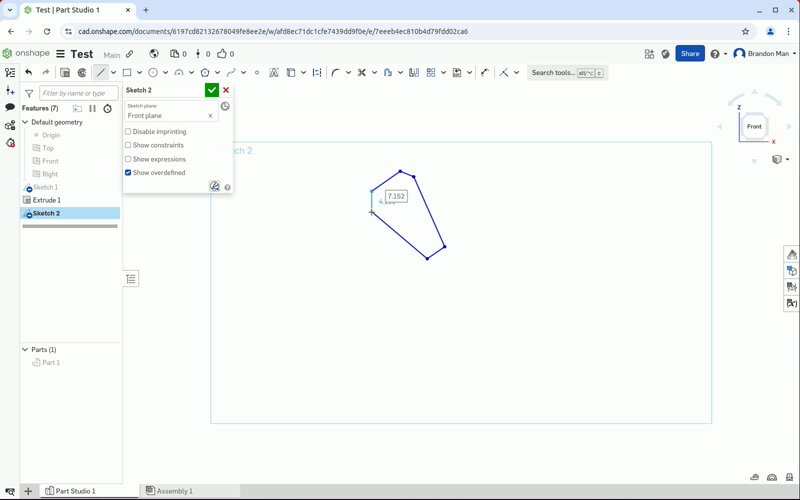
key(esc)
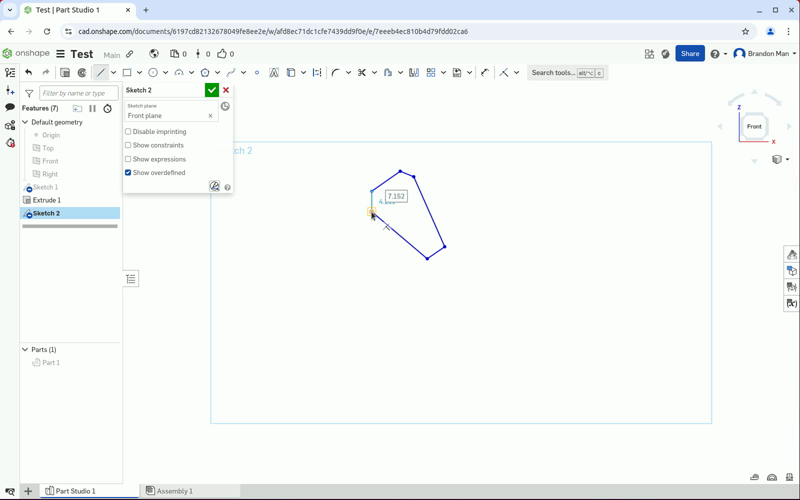
mouse_move(401, 209)
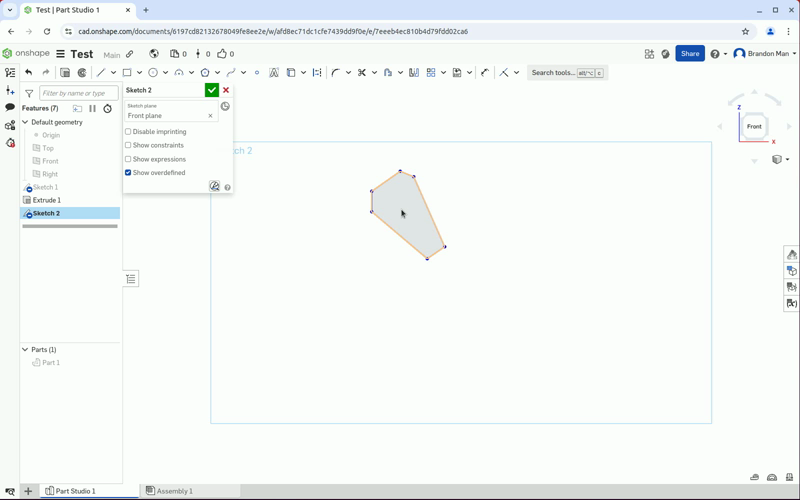
click(401, 209)
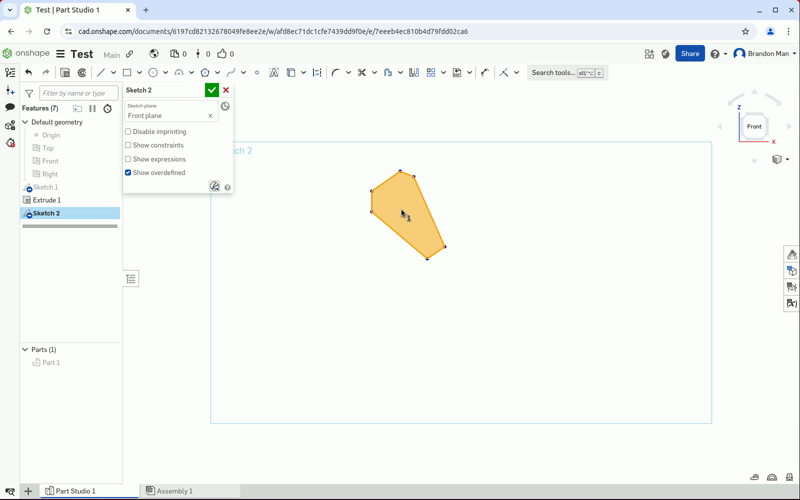
mouse_move(73, 352)
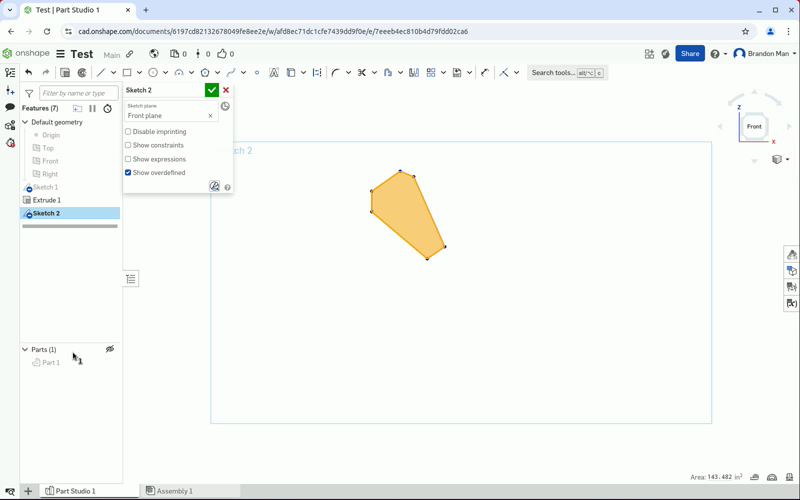
key(shift+y)
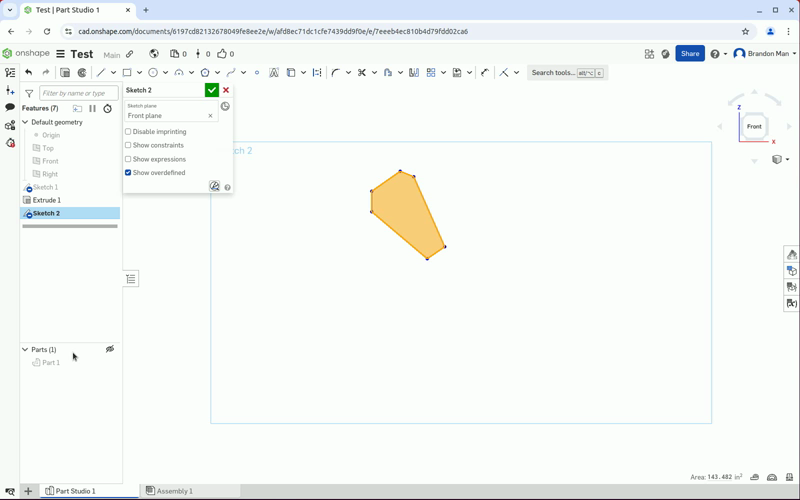
key(shift+e)
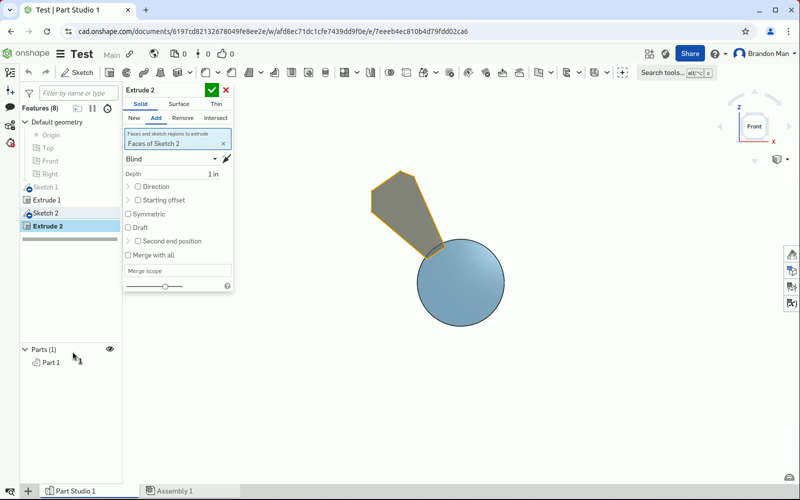
mouse_move(143, 106)
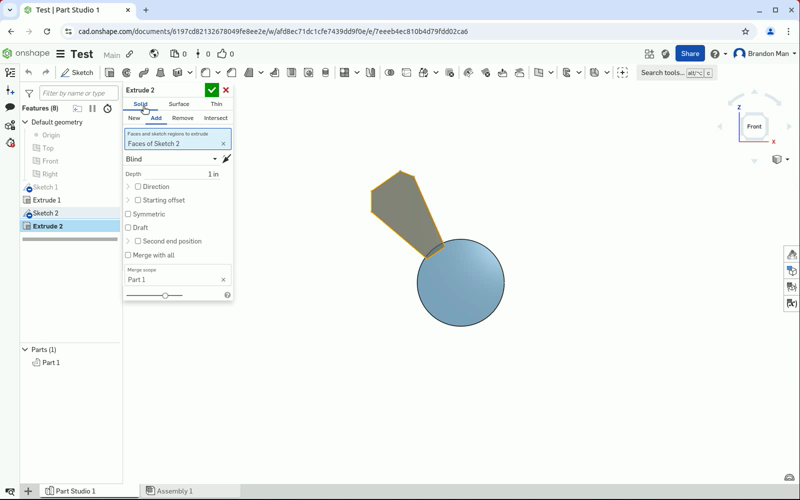
click(143, 106)
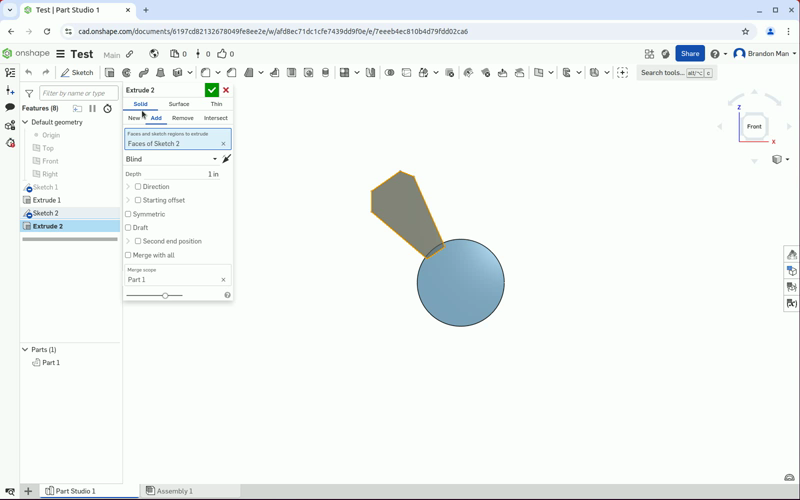
mouse_move(137, 120)
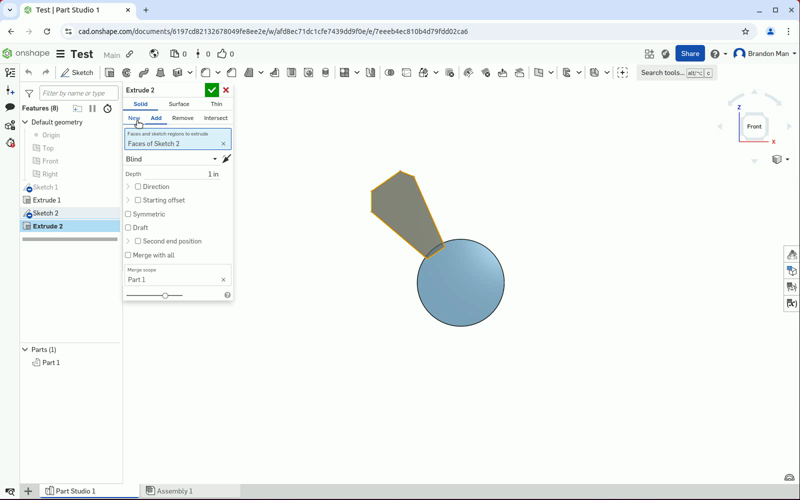
click(137, 120)
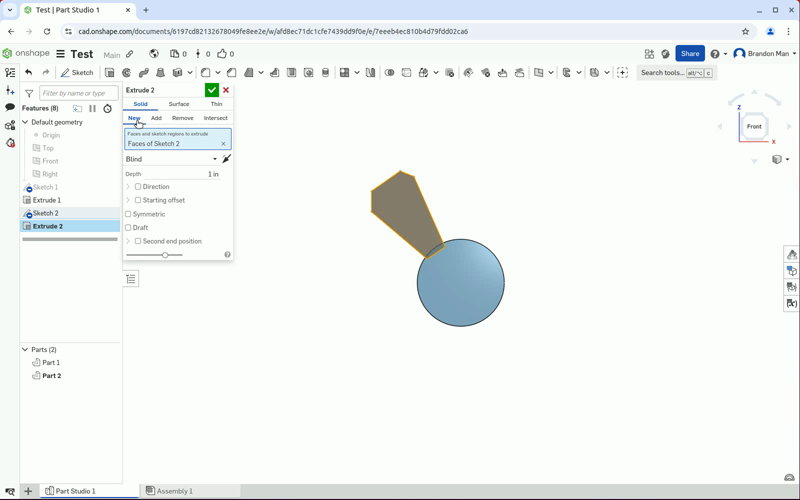
key(tab, 4)
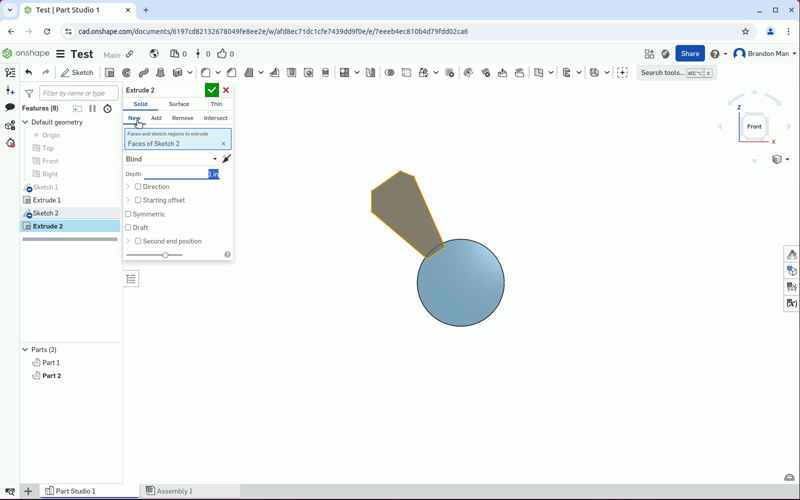
text(6.258)
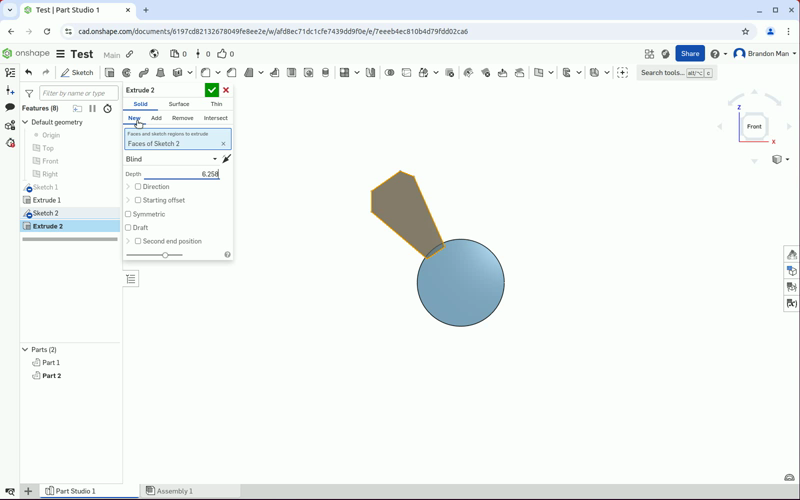
key(enter)
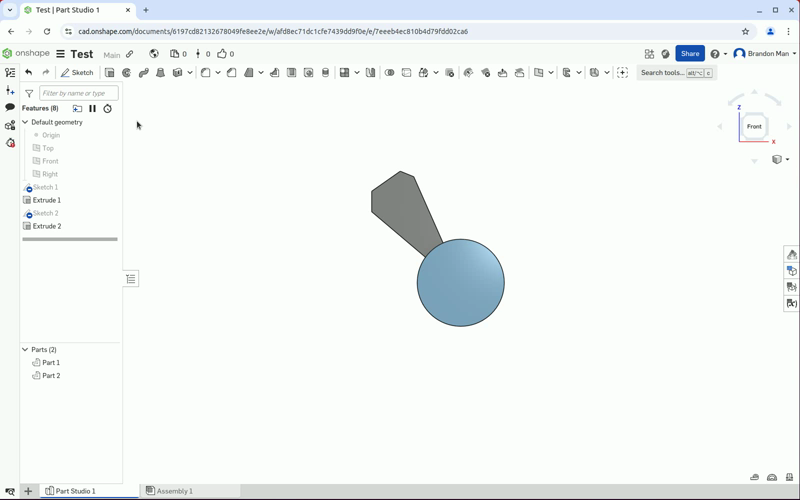
key(shift+h)
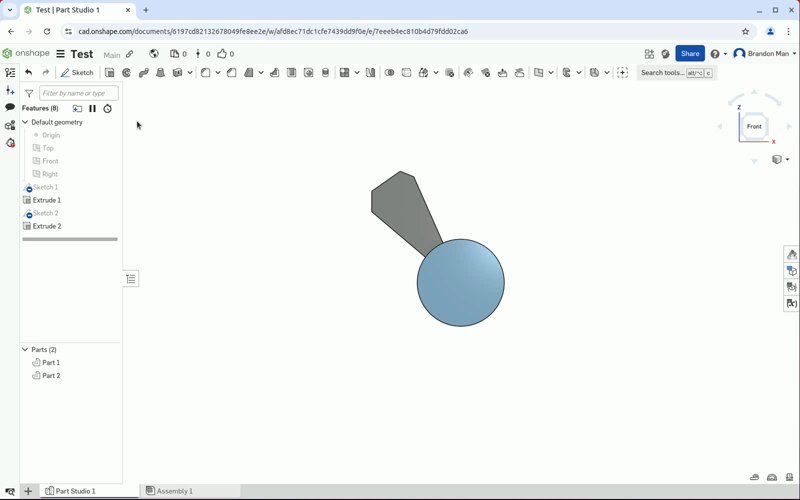
key(shift+h)
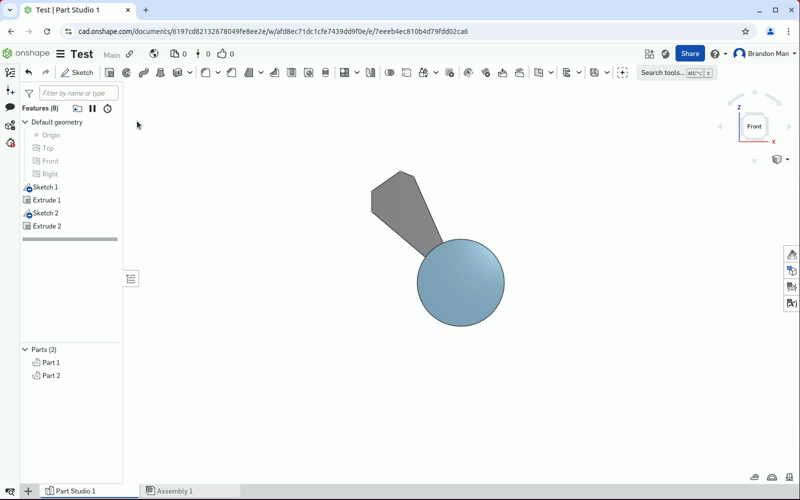
key(shift+7)
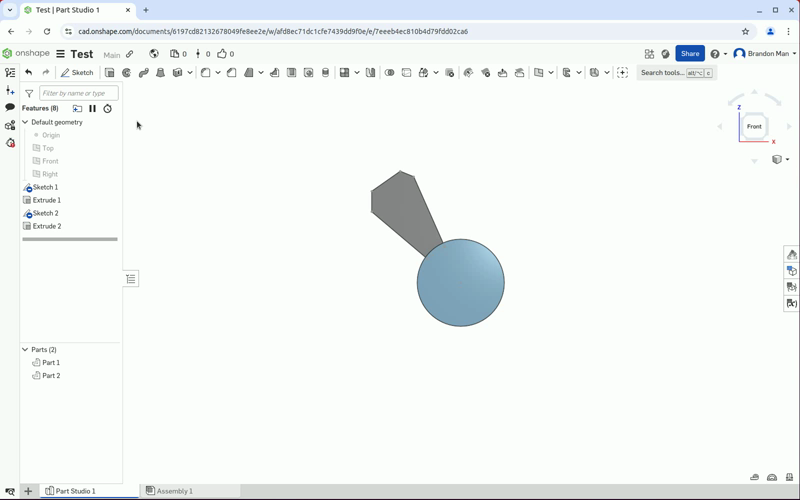
key(left, 2)
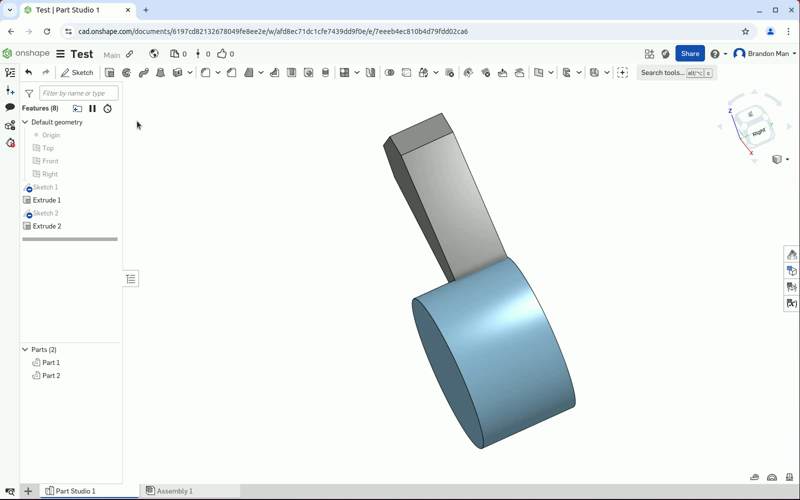
key(down, 2)
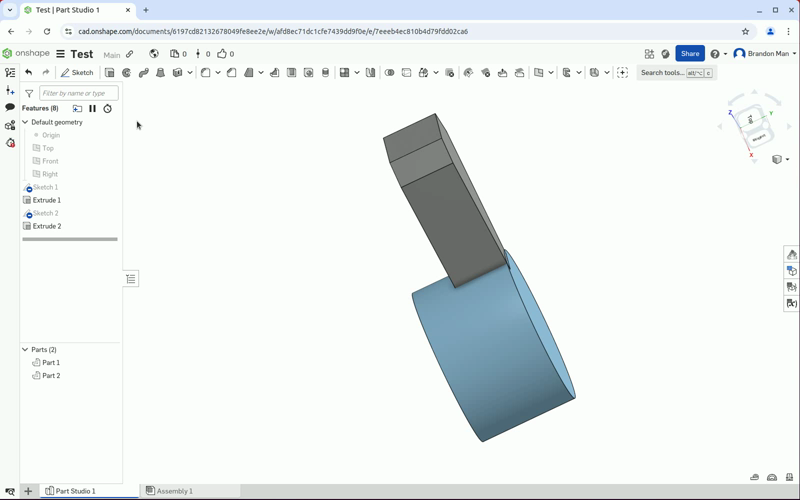
key(up, 2)
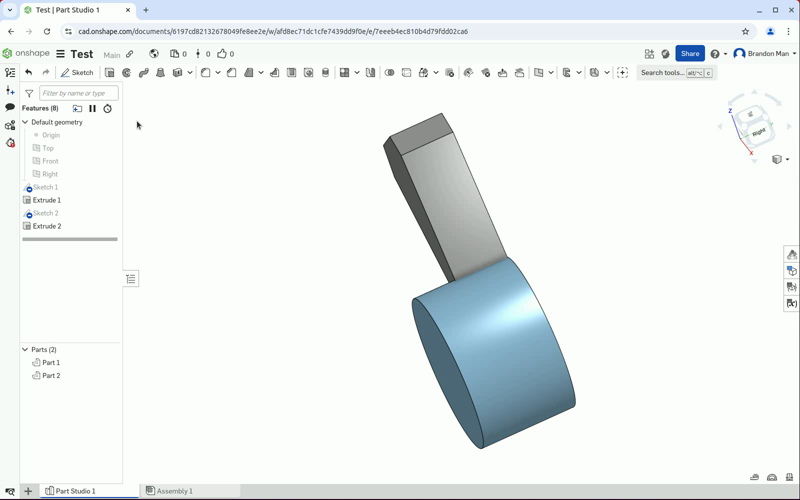
key(right, 2)
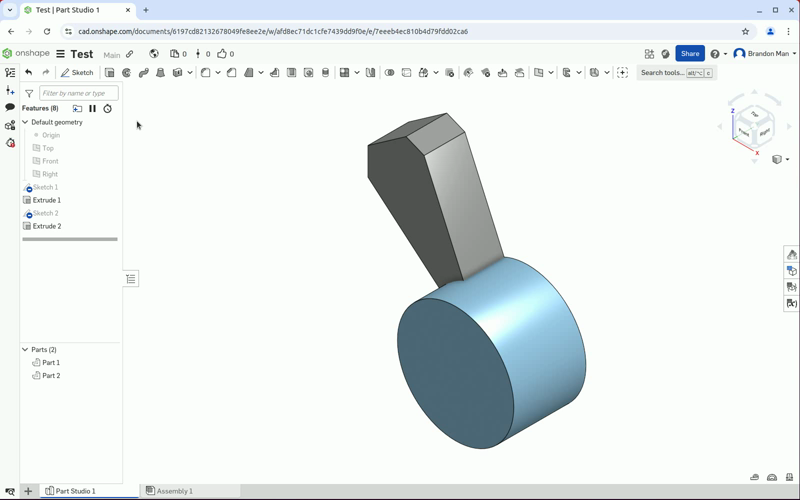
mouse_move(73, 189)
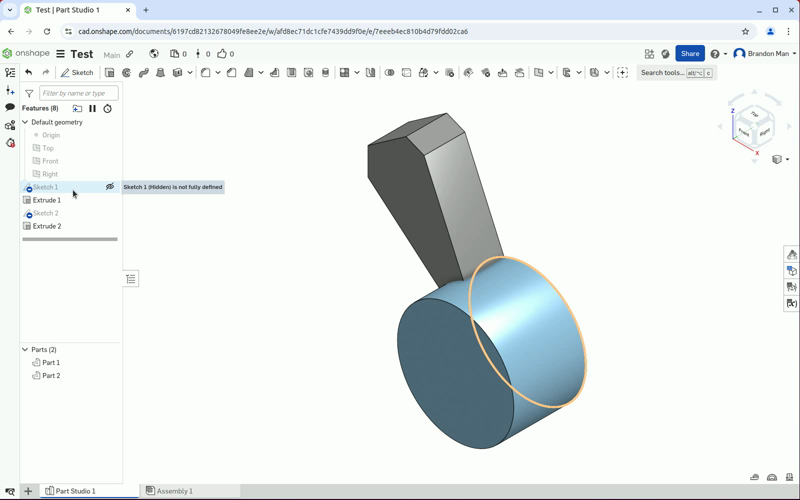
click(73, 189)